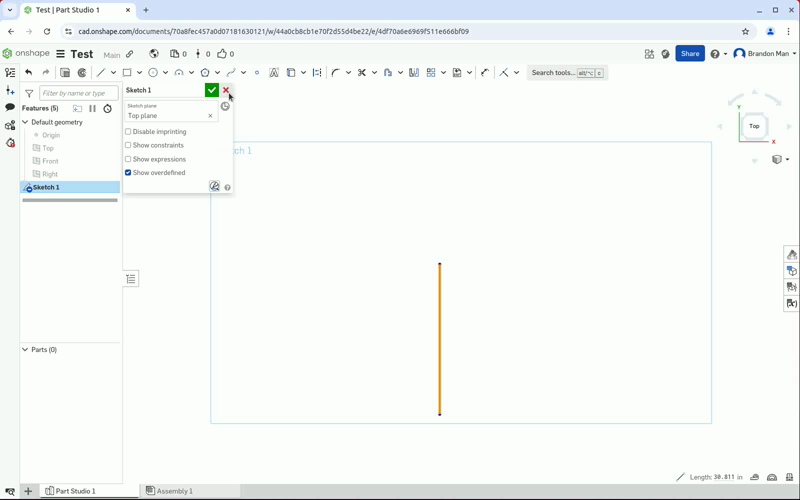
key(shift+h)
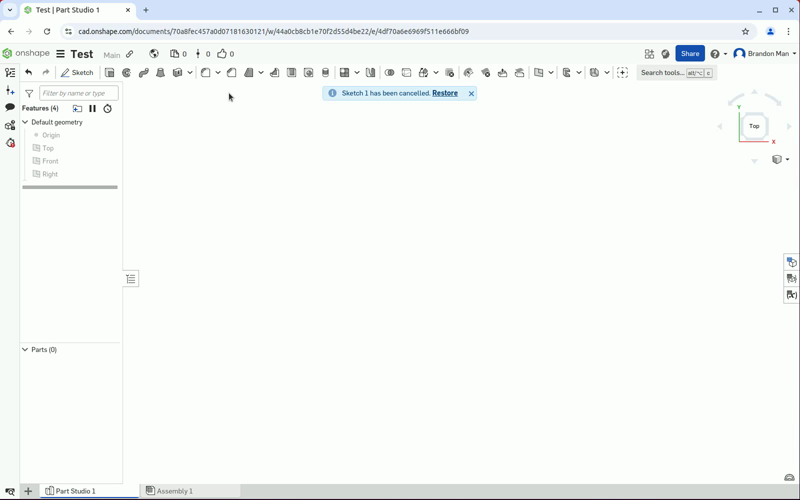
mouse_move(73, 352)
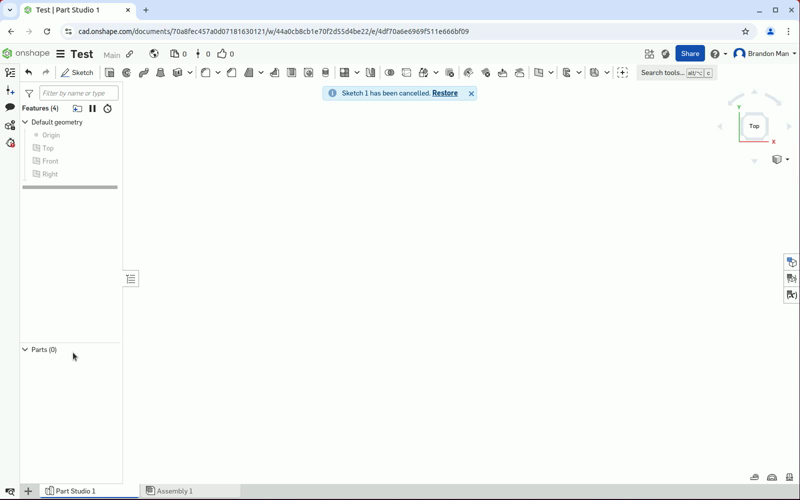
key(y)
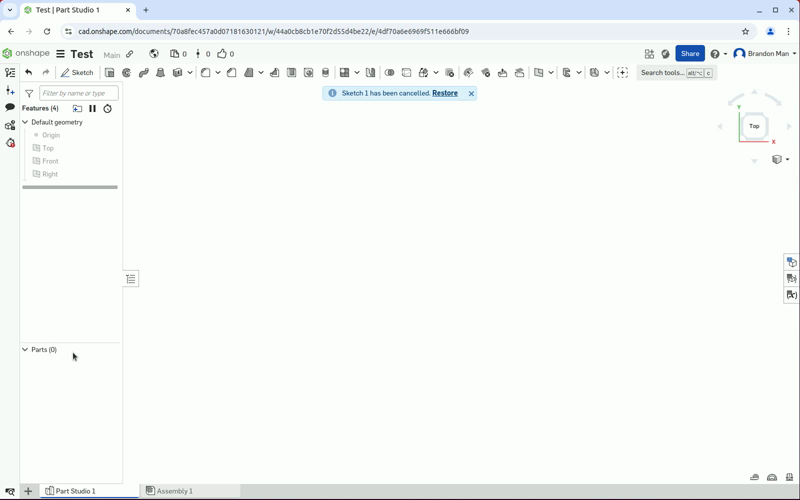
key(shift+p)
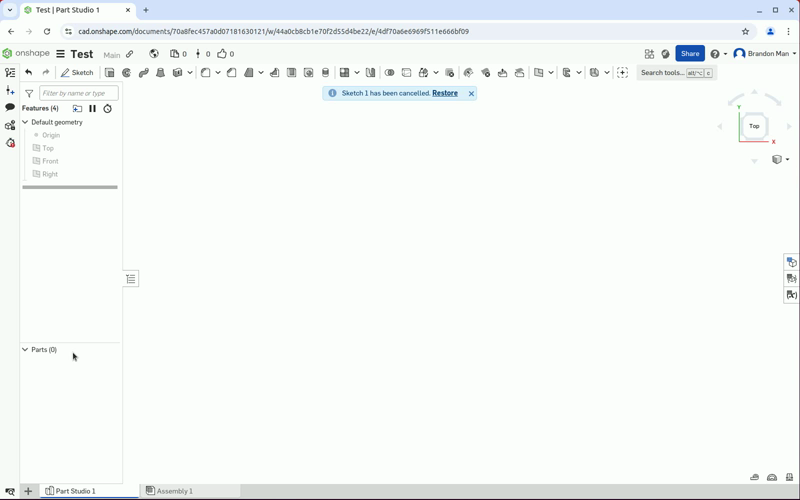
key(space)
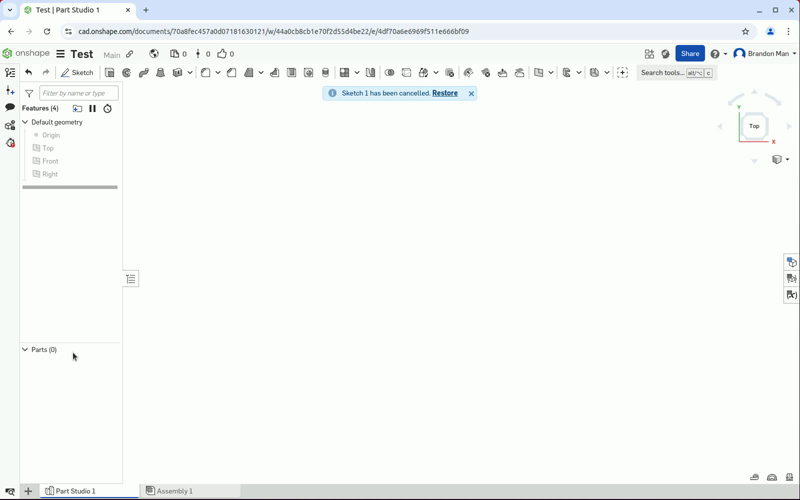
key_down(shift)
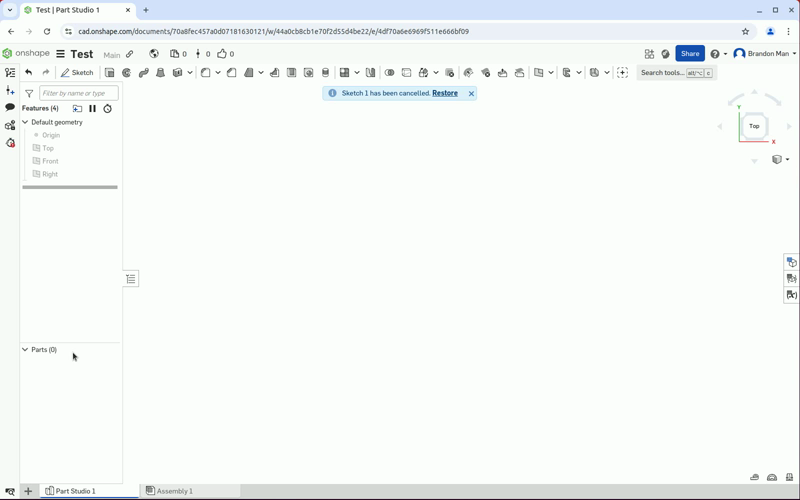
key(up)
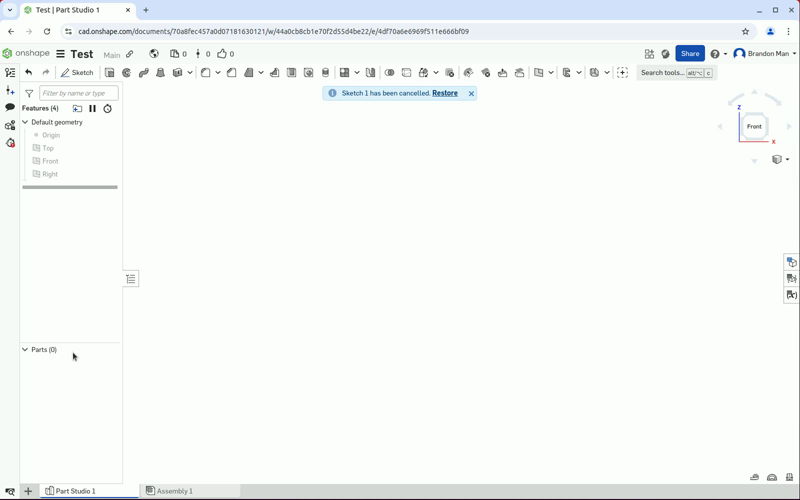
key_up(shift)
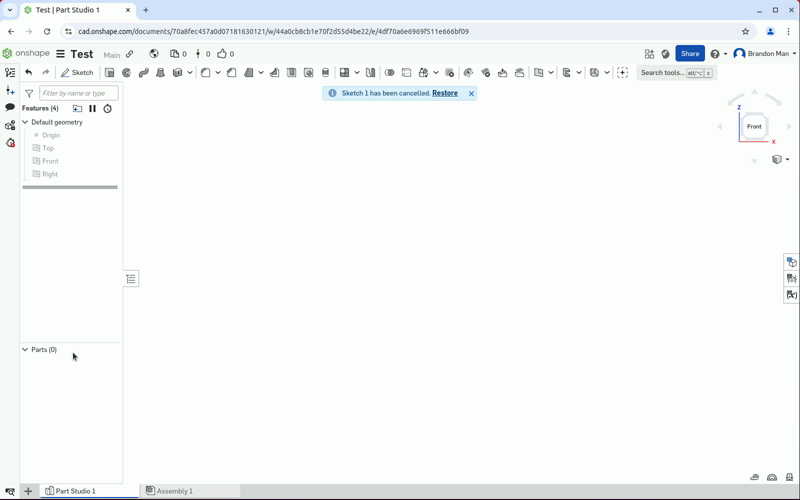
mouse_move(73, 352)
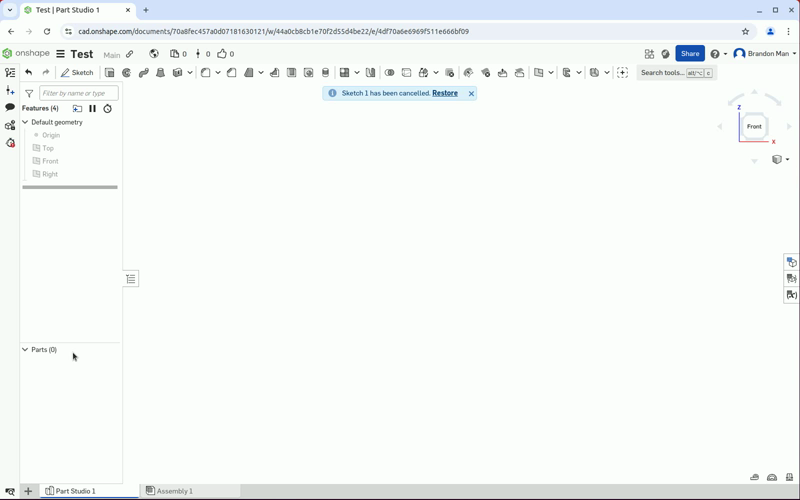
key(shift+y)
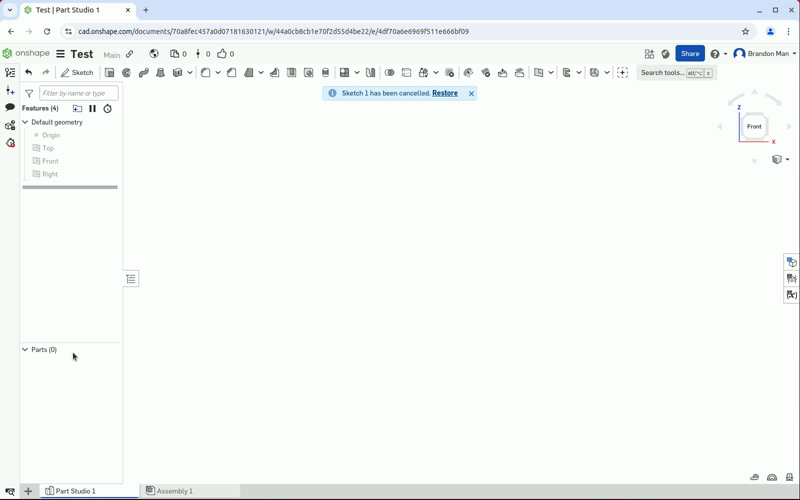
key(shift+s)
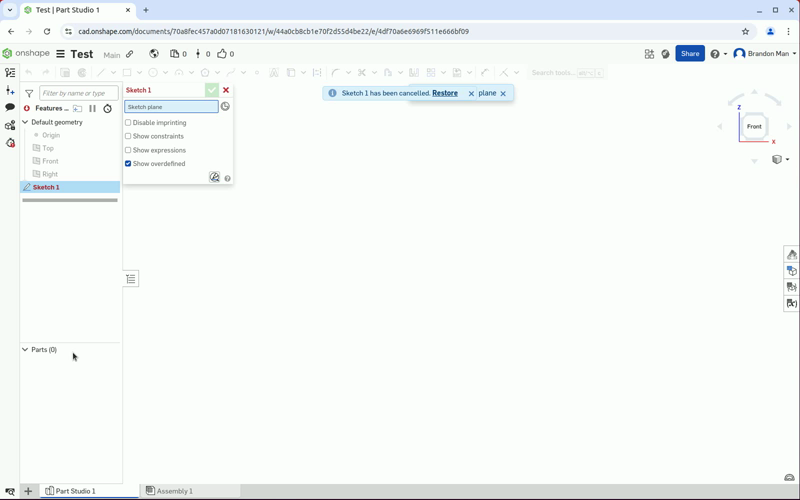
mouse_move(73, 163)
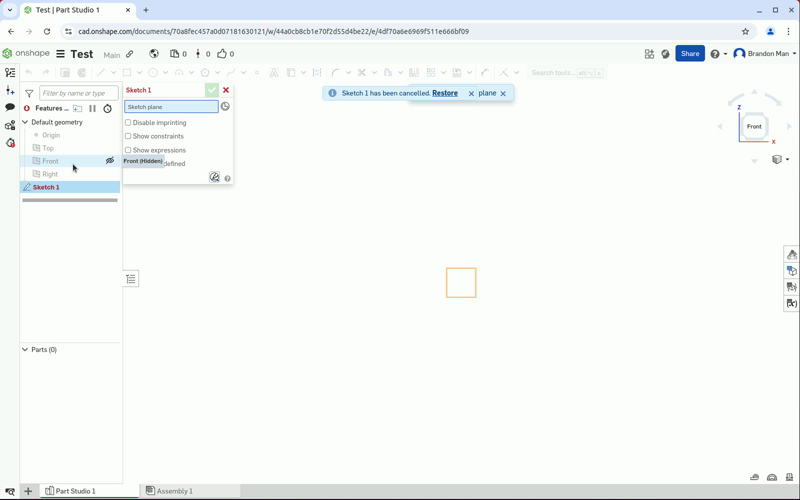
click(73, 163)
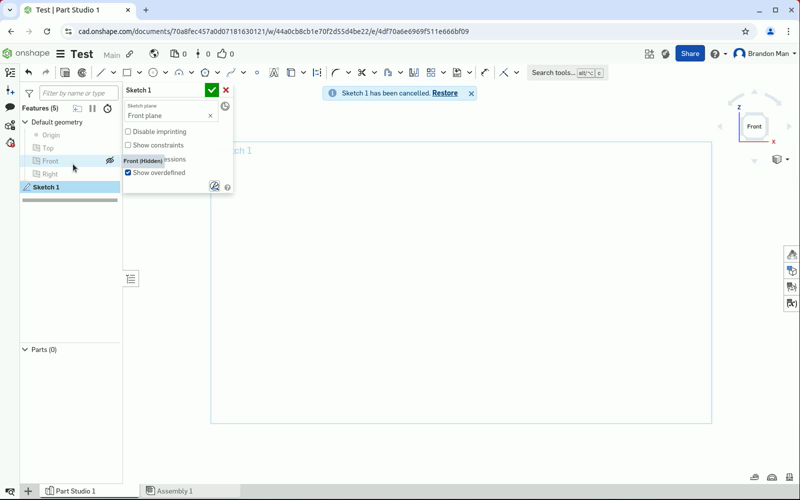
mouse_move(73, 352)
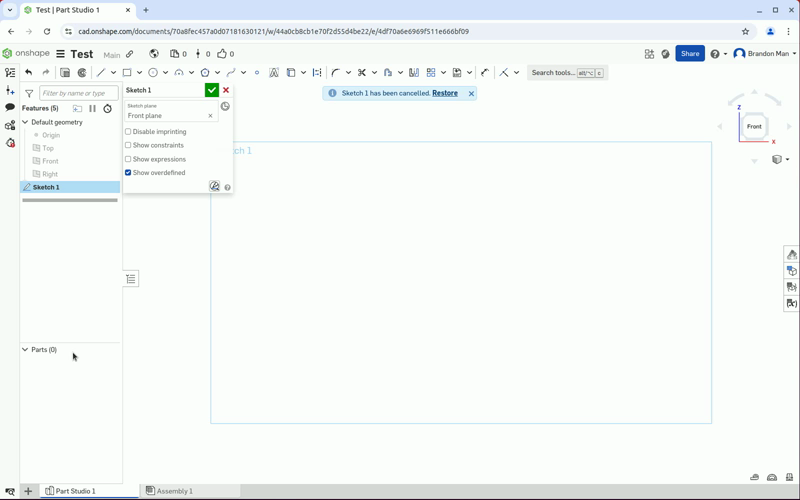
key(y)
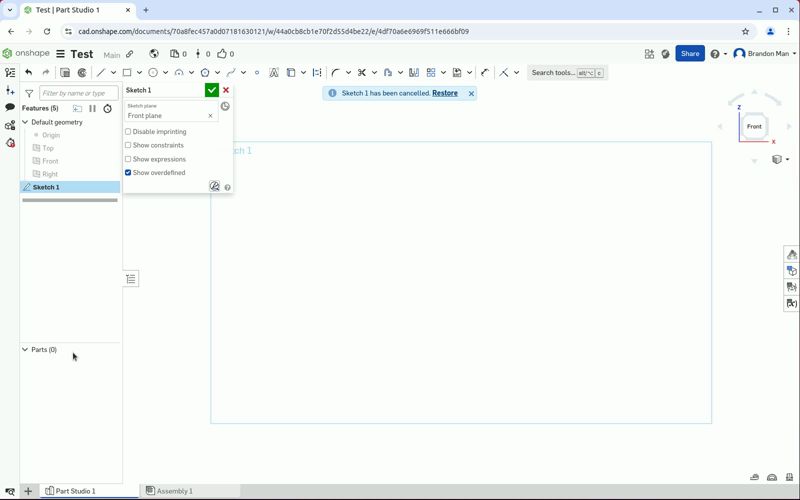
key(l)
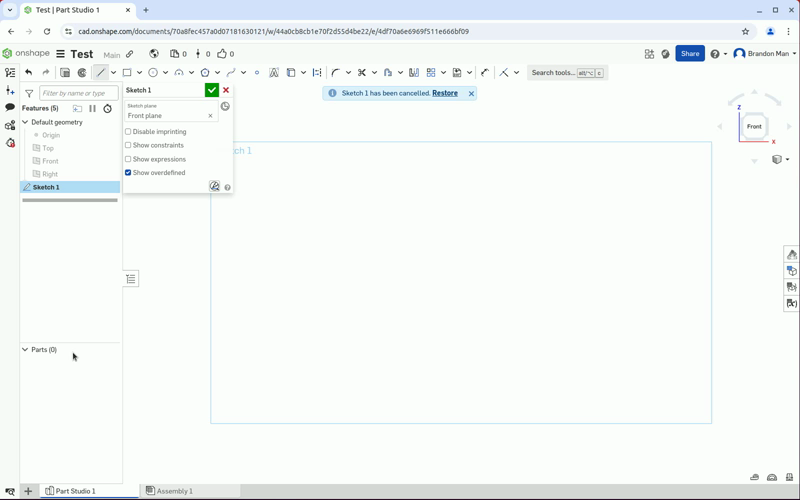
key_down(shift)
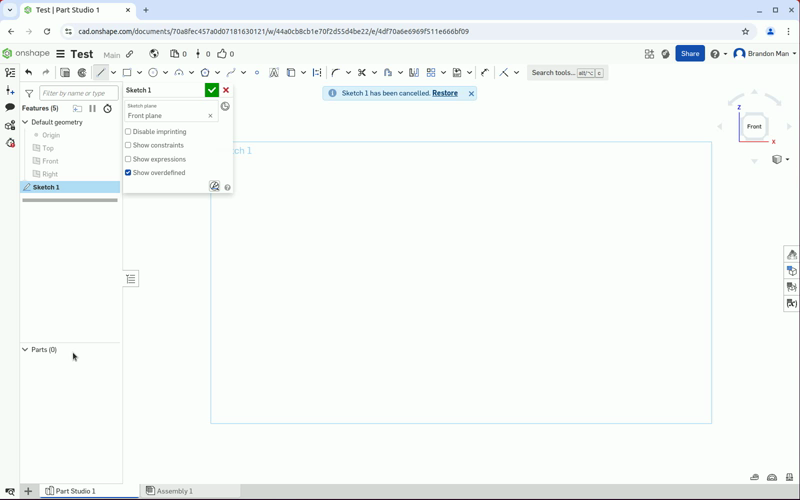
mouse_move(423, 282)
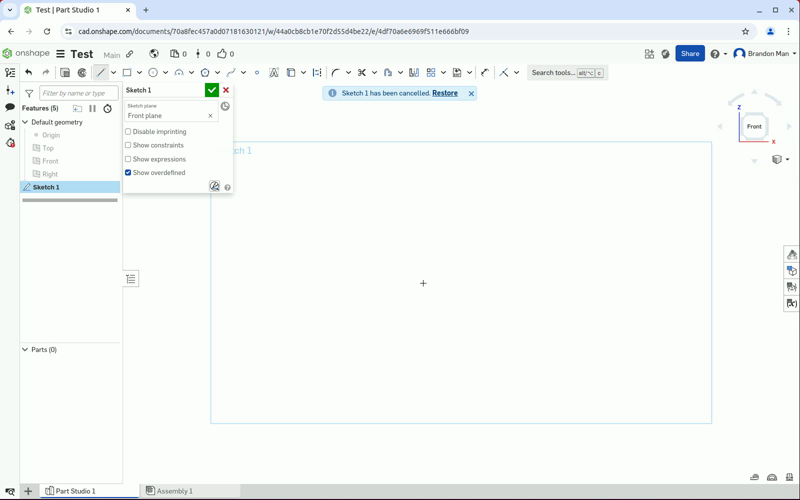
click(423, 282)
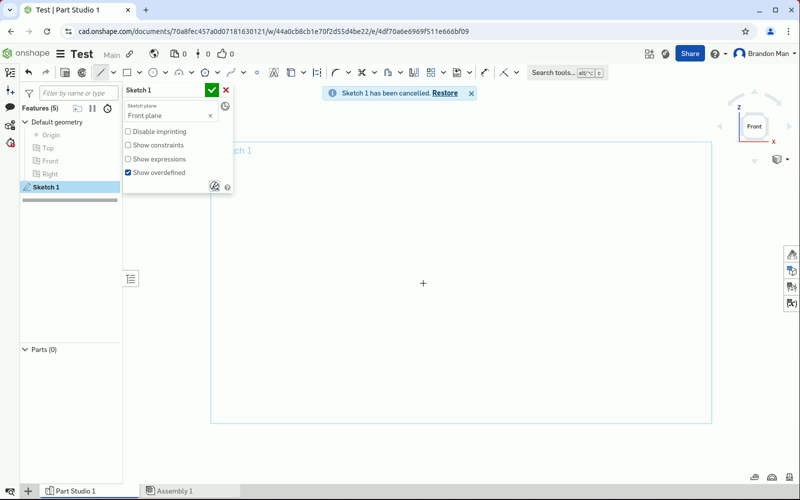
key_up(shift)
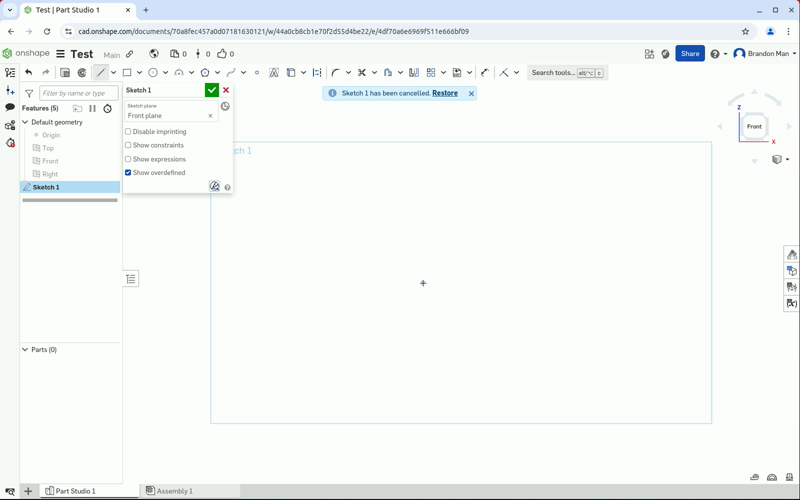
key_down(shift)
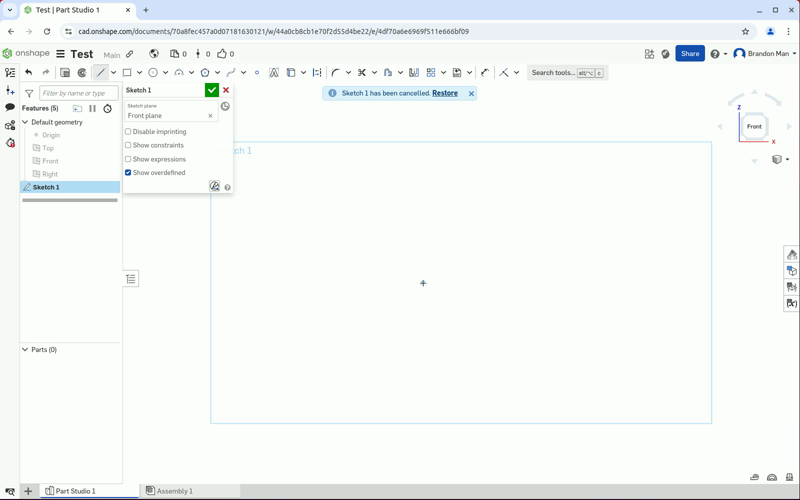
mouse_move(453, 282)
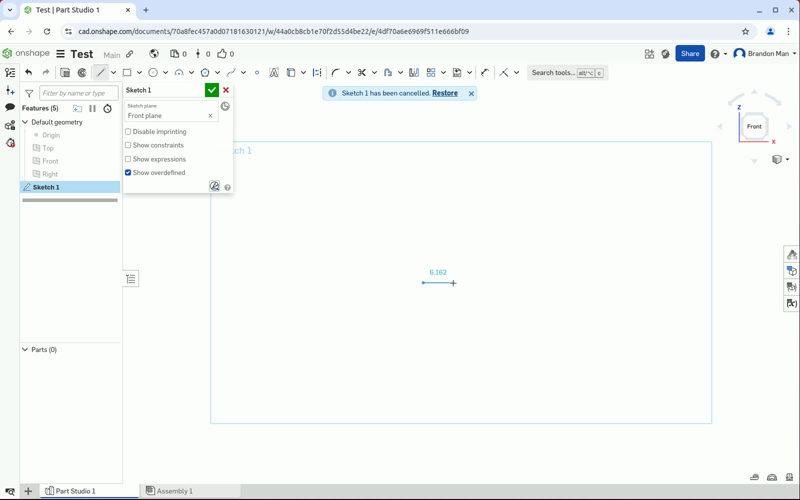
mouse_move(461, 282)
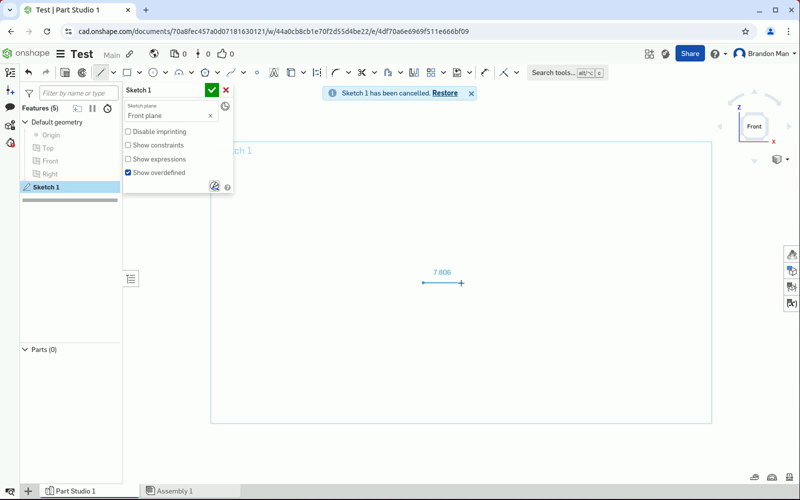
click(461, 282)
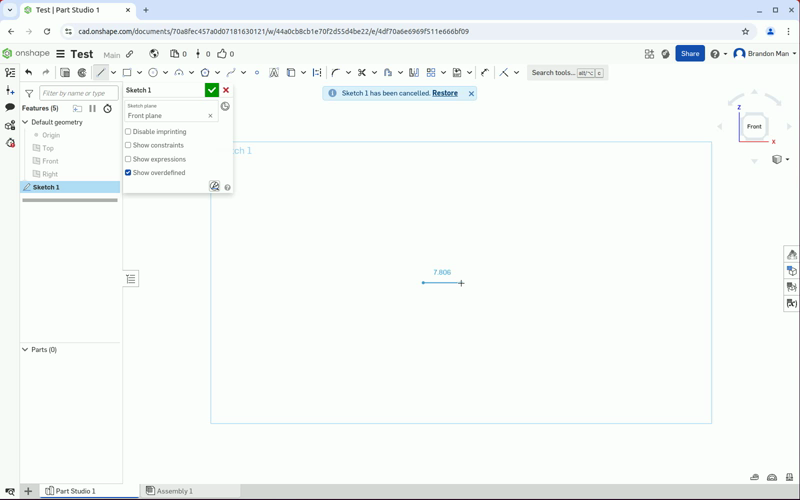
key_up(shift)
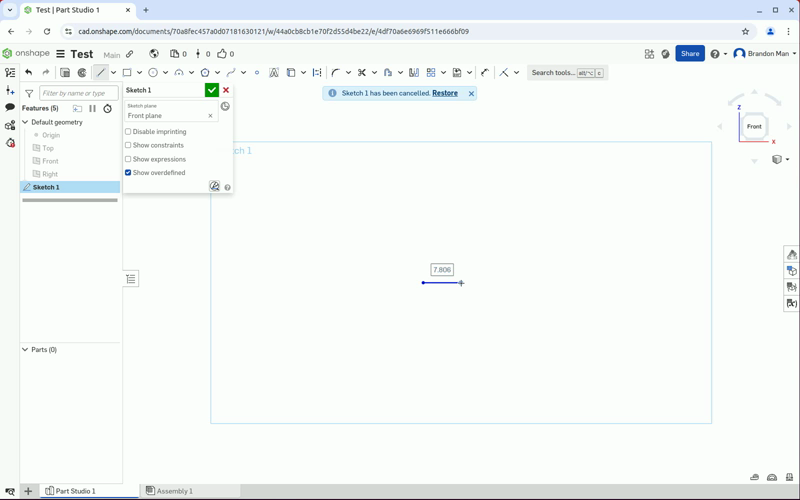
key_down(shift)
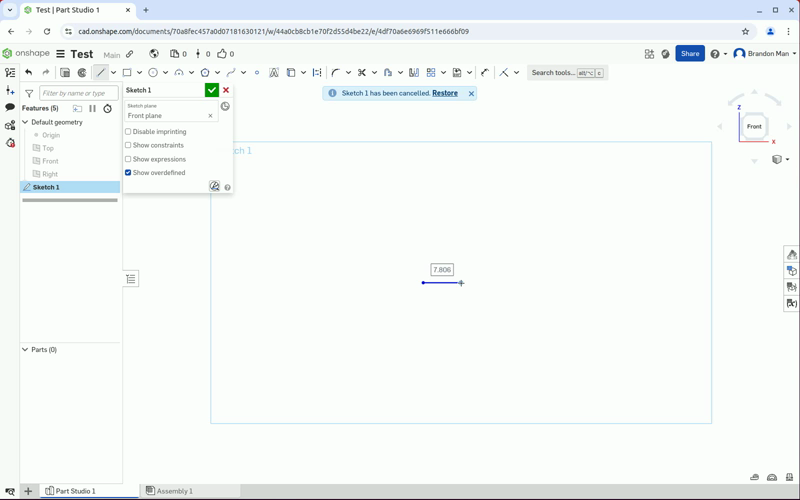
mouse_move(461, 207)
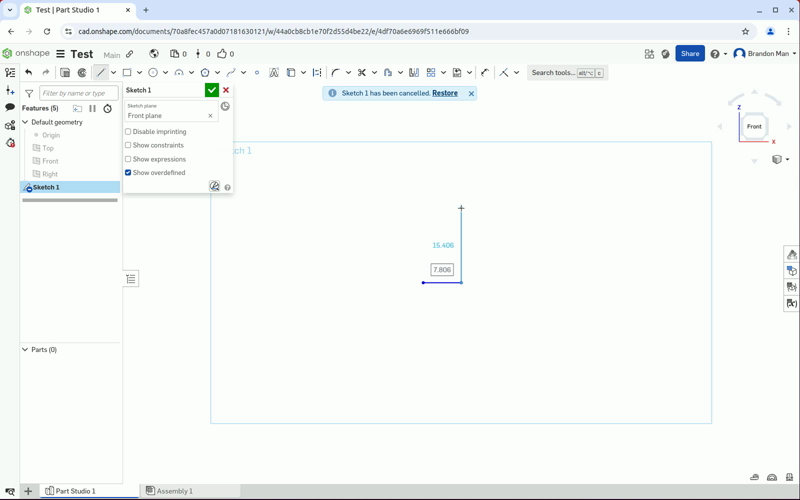
click(461, 207)
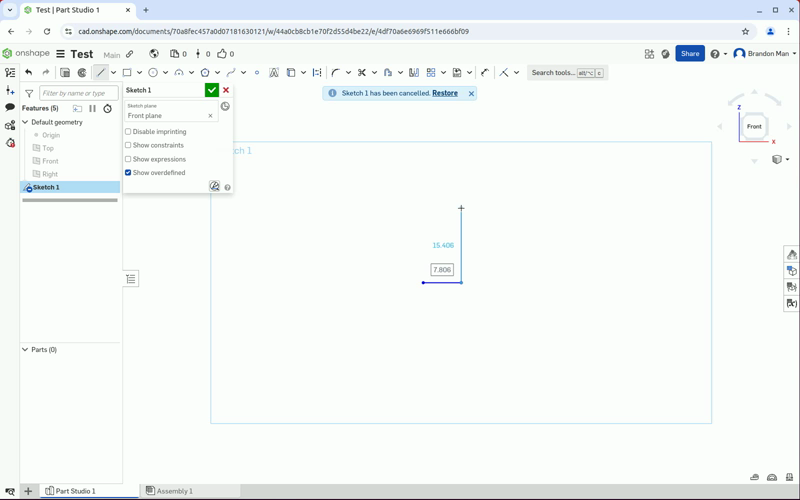
key_up(shift)
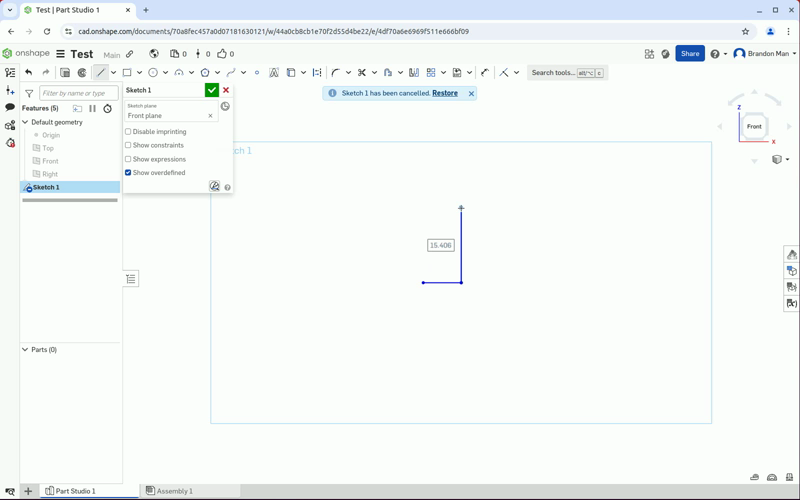
key_down(shift)
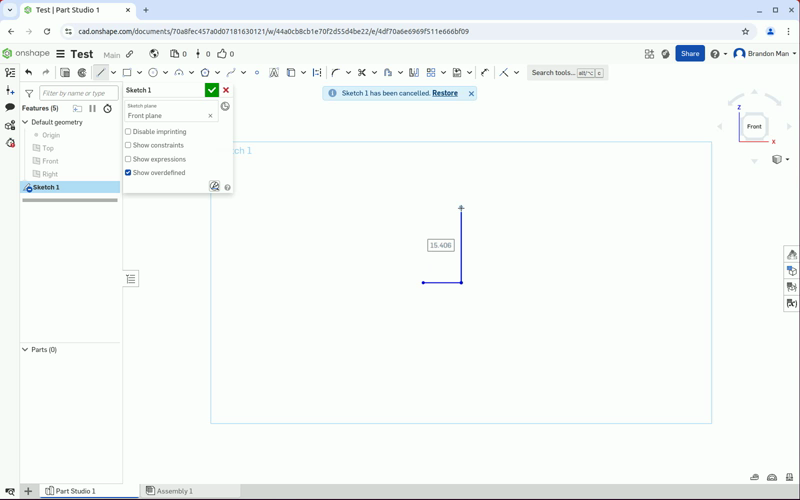
mouse_move(491, 207)
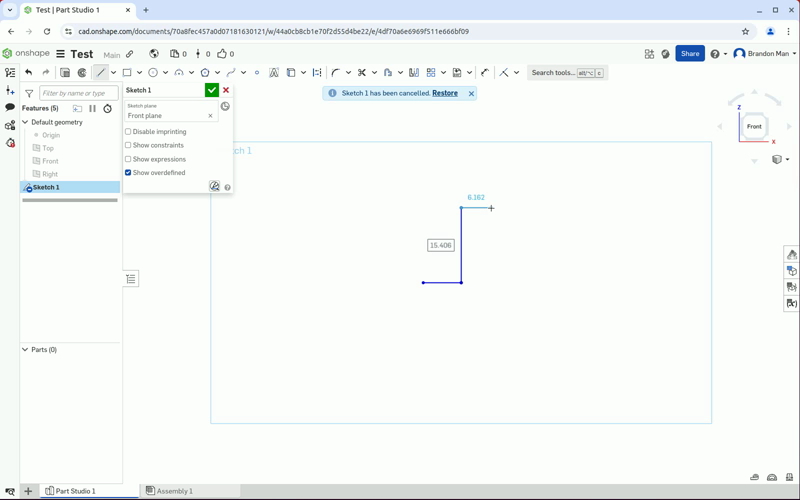
mouse_move(423, 244)
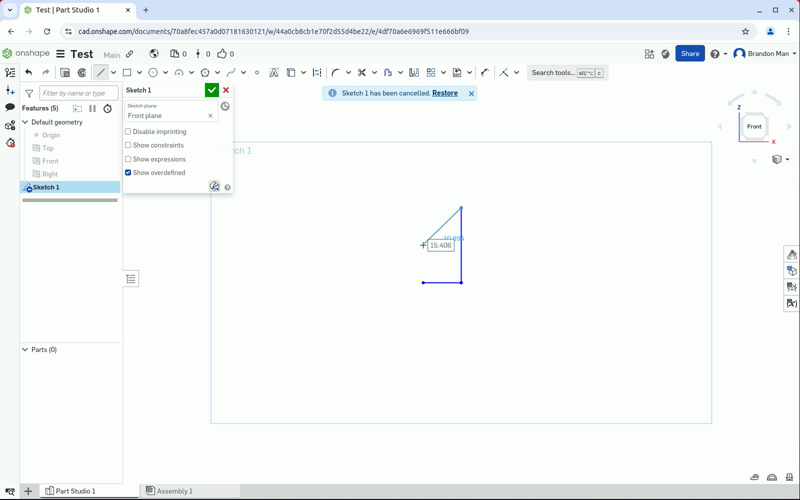
click(423, 244)
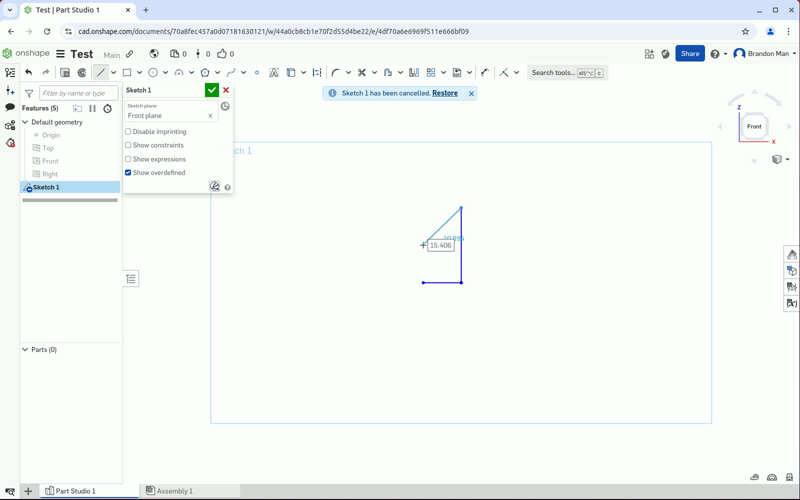
key_up(shift)
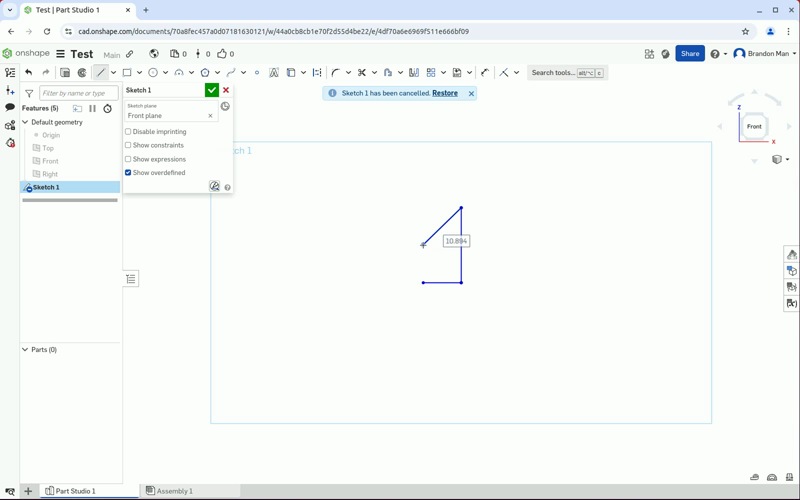
mouse_move(453, 244)
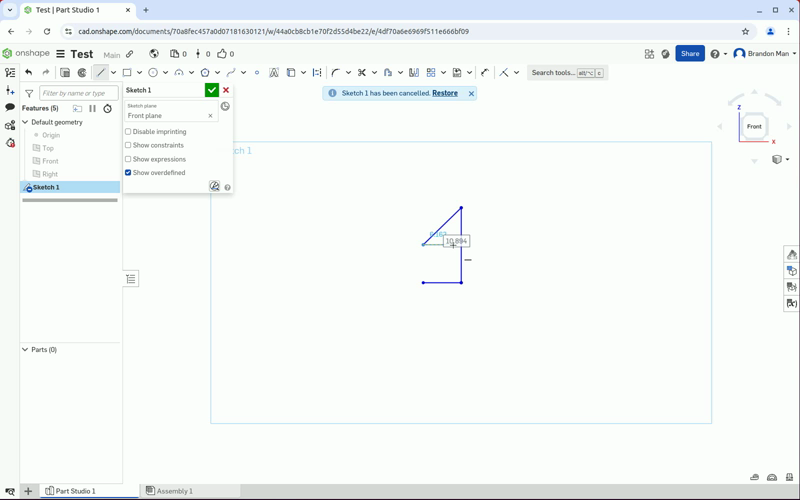
key_down(shift)
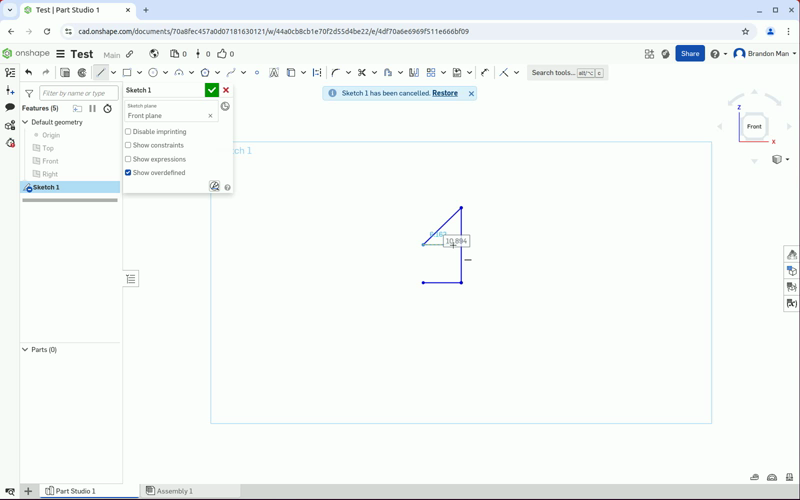
mouse_move(423, 282)
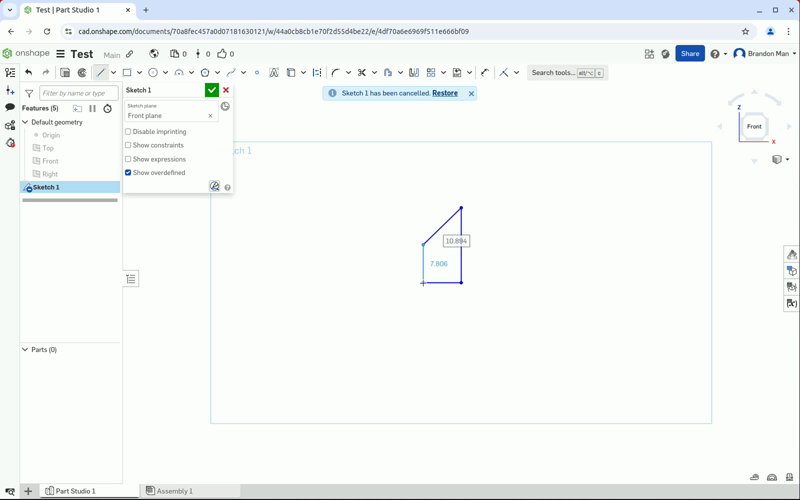
key_up(shift)
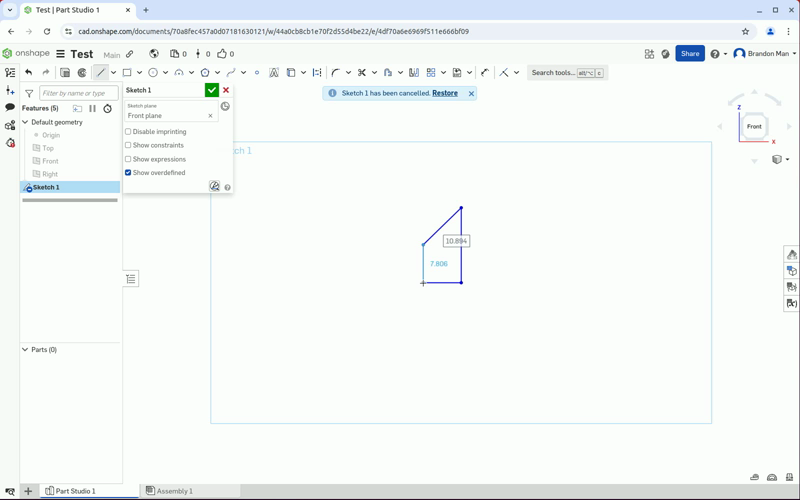
click(423, 282)
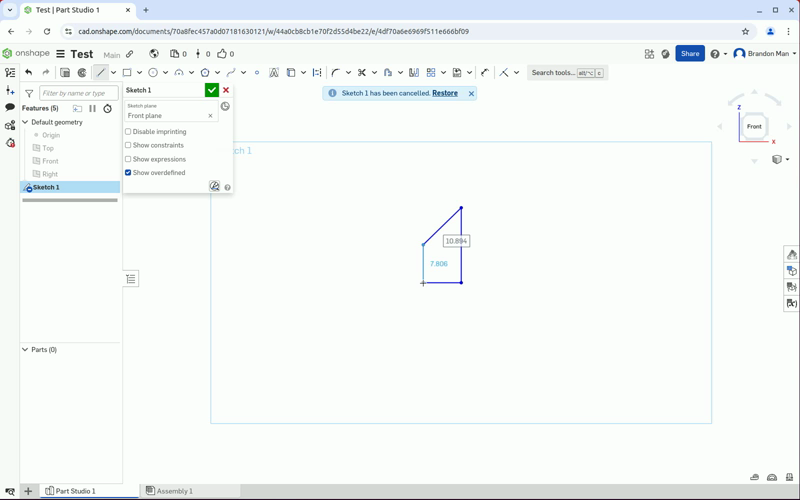
key(esc)
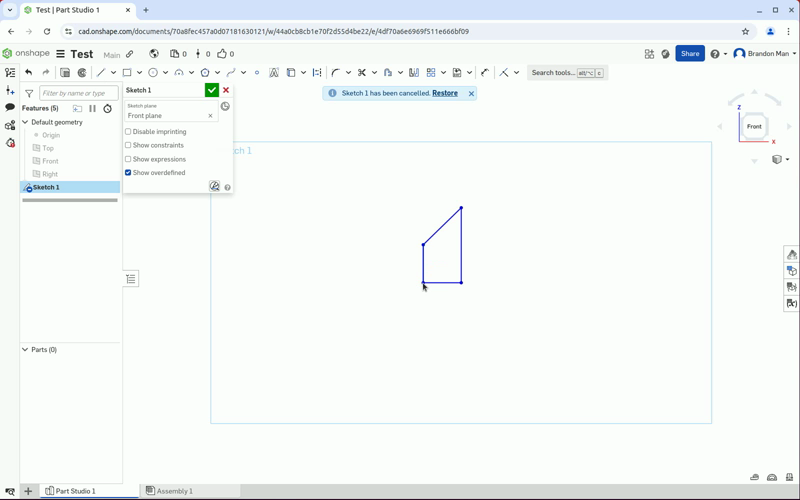
mouse_move(444, 265)
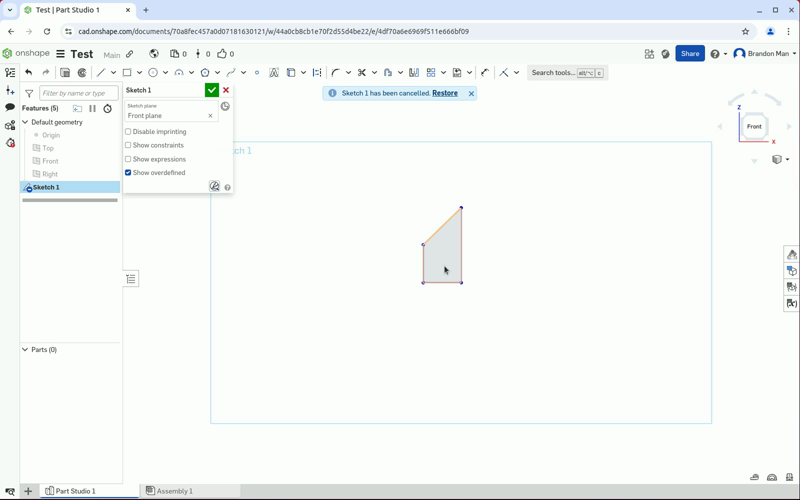
click(444, 265)
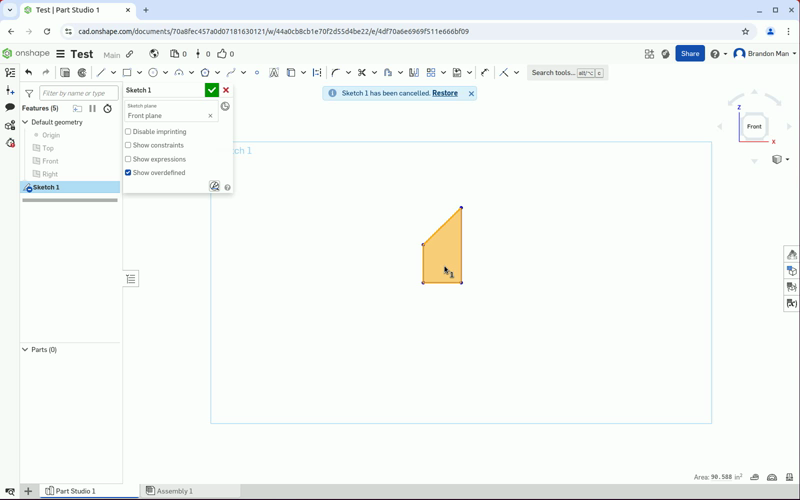
mouse_move(73, 352)
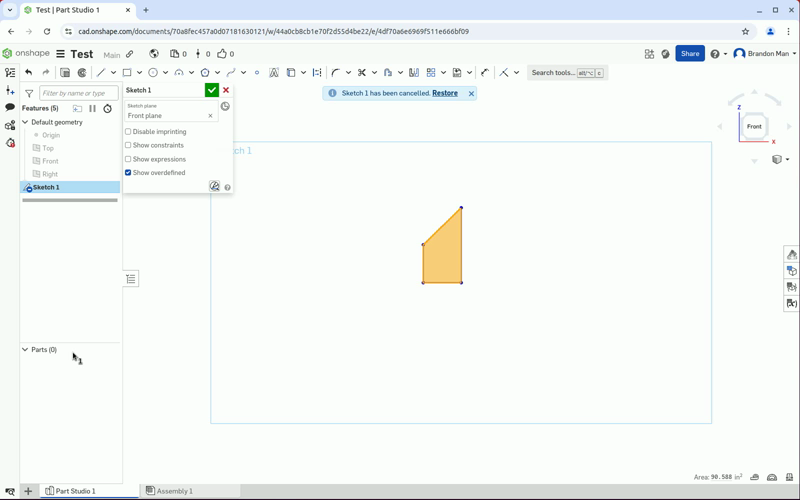
key(shift+y)
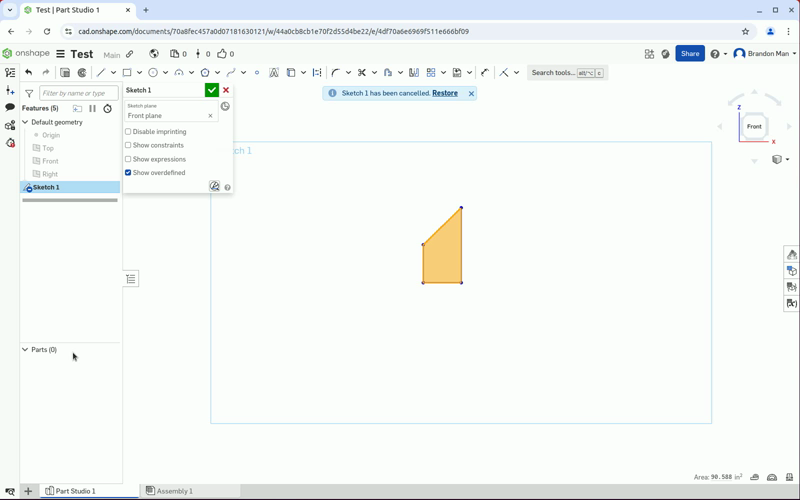
key(shift+e)
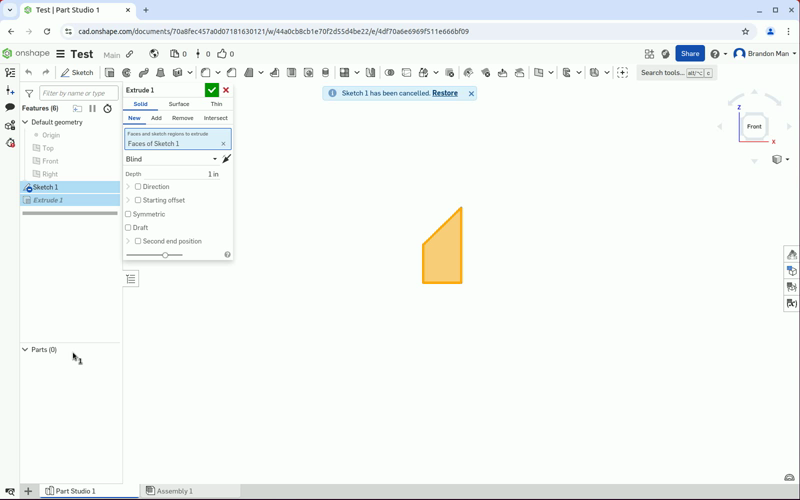
mouse_move(143, 106)
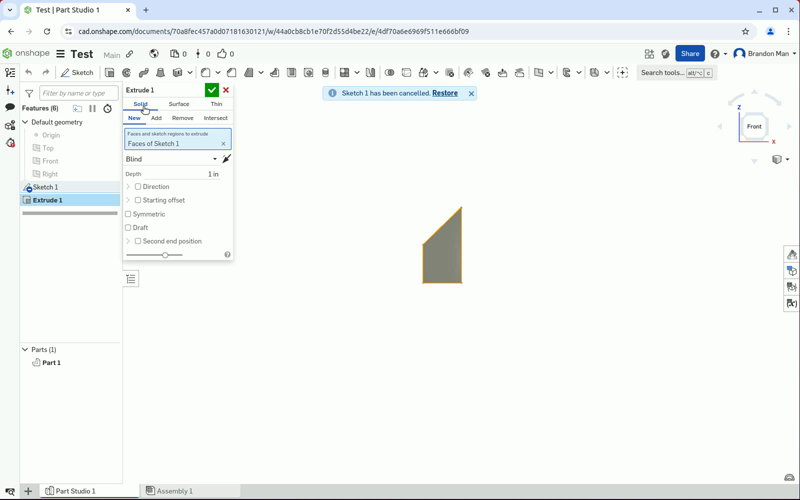
click(143, 106)
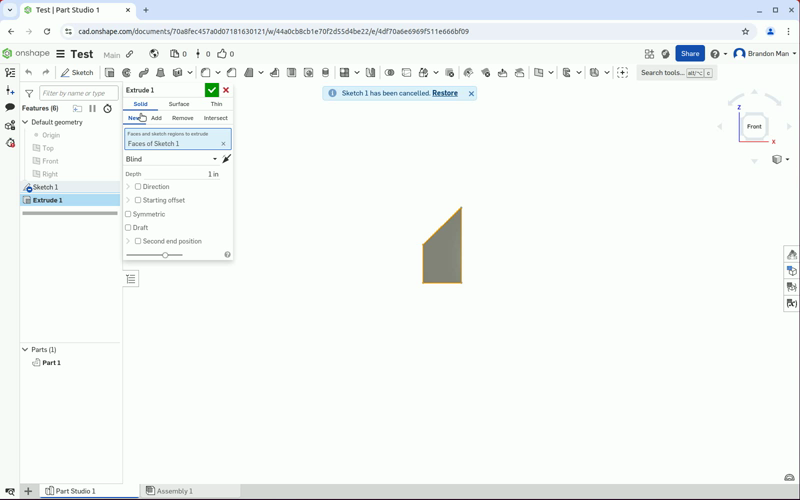
mouse_move(137, 120)
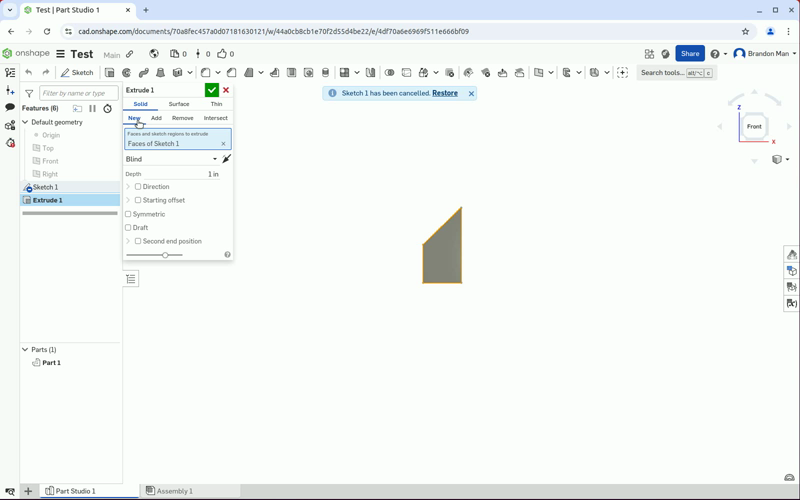
click(137, 120)
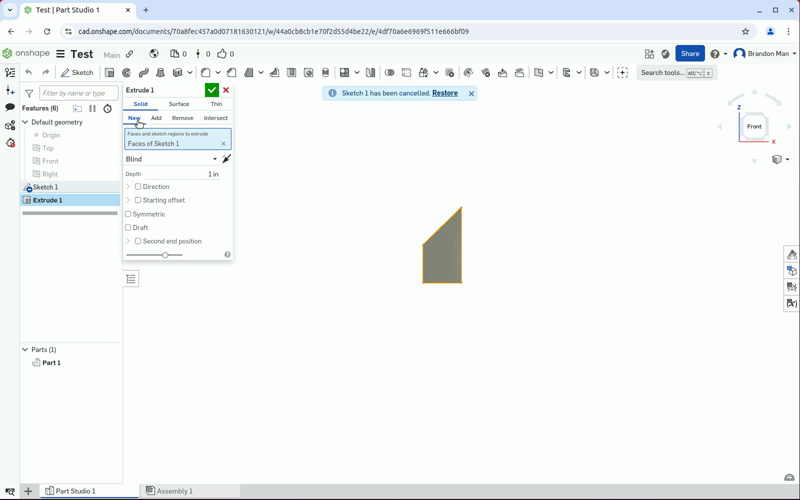
key(tab, 4)
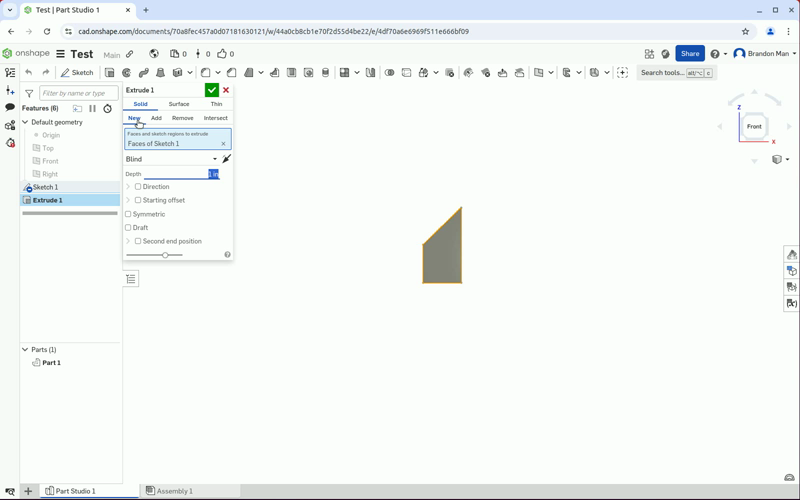
text(23.108)
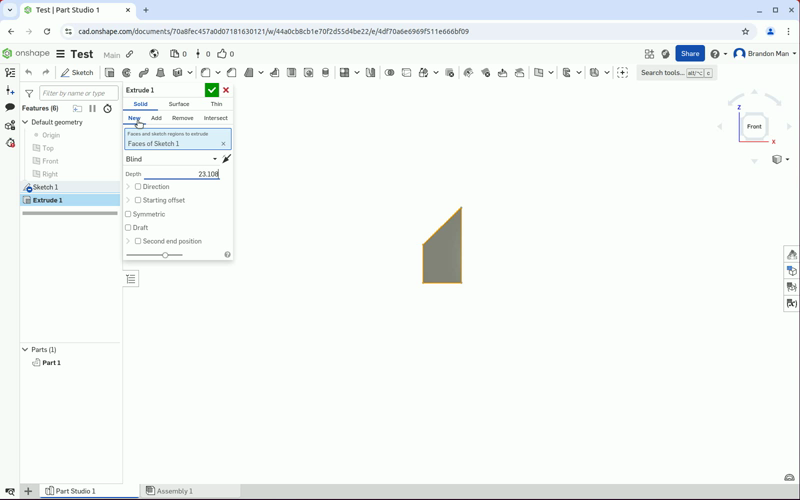
key(enter)
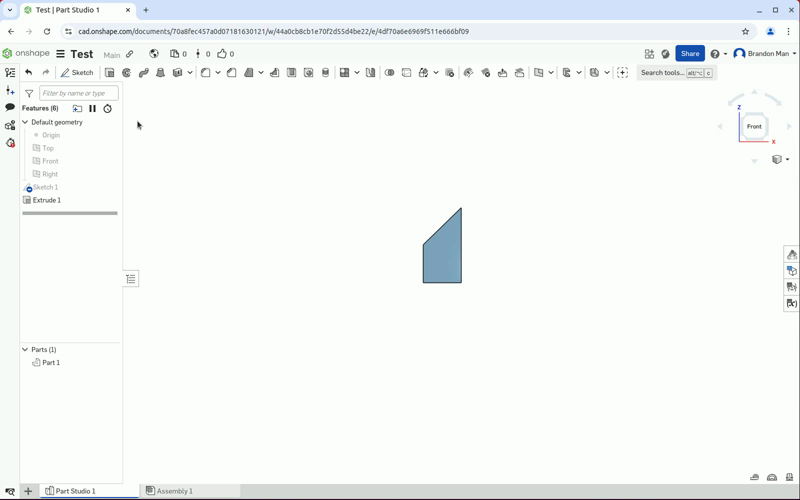
key(shift+h)
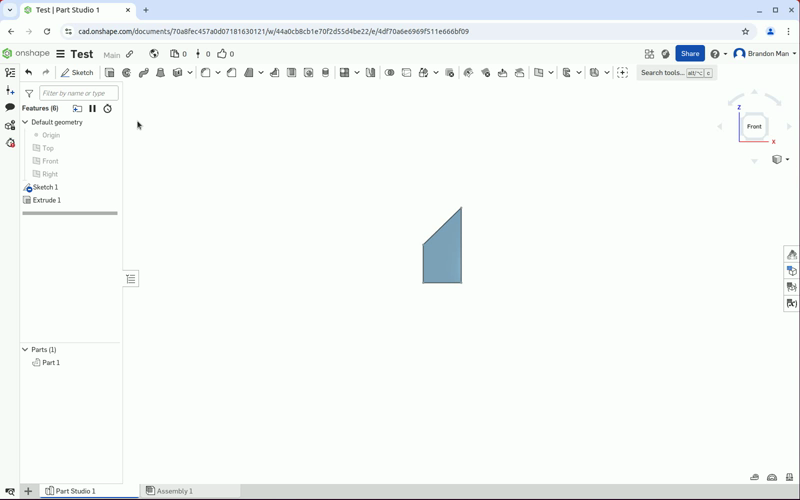
key(shift+h)
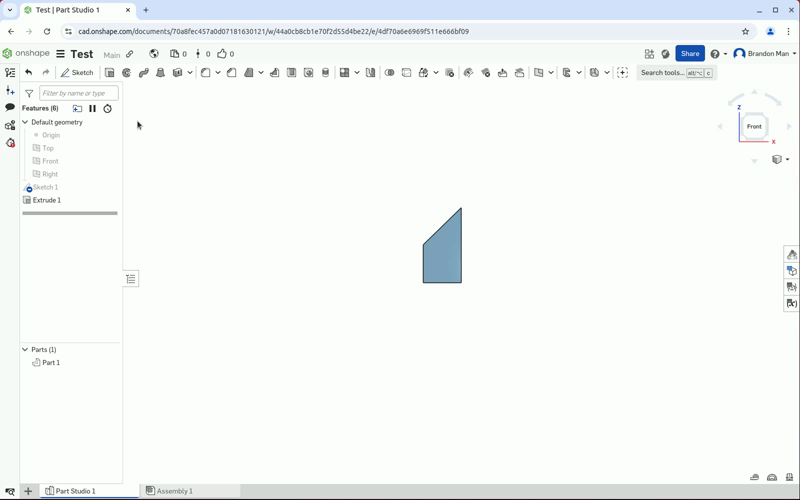
mouse_move(73, 189)
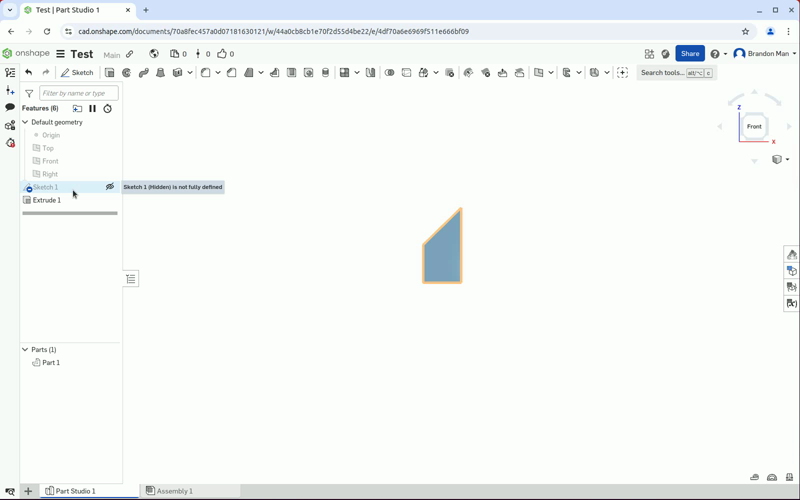
click(73, 189)
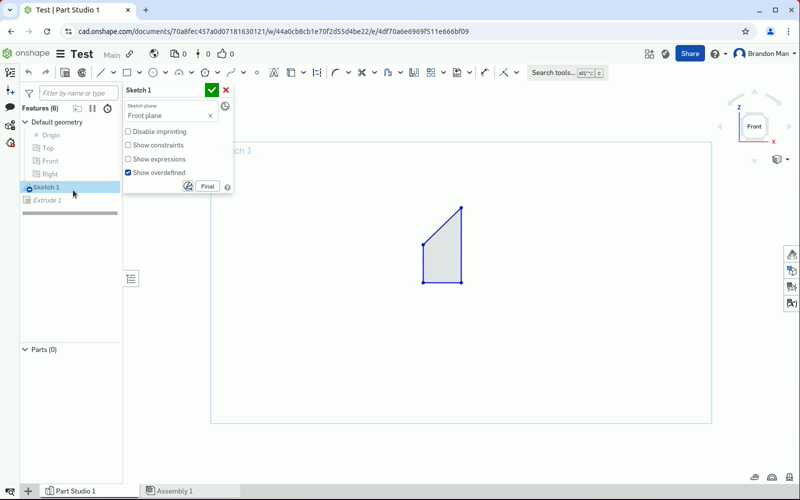
mouse_move(229, 92)
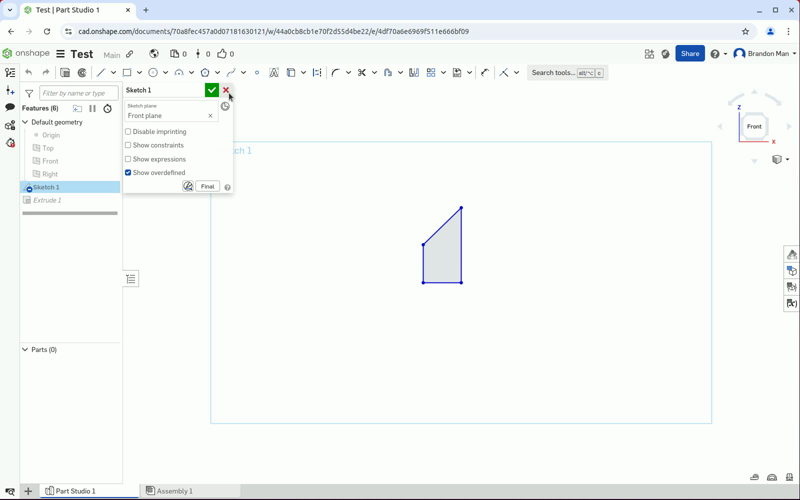
click(229, 92)
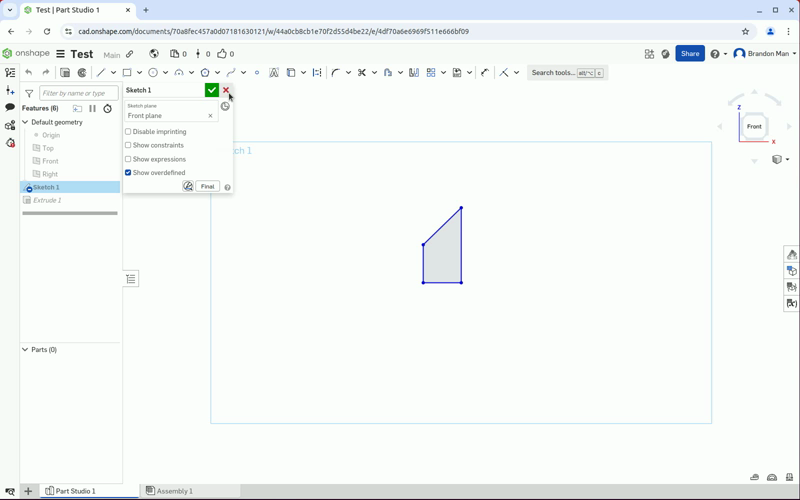
key(shift+s)
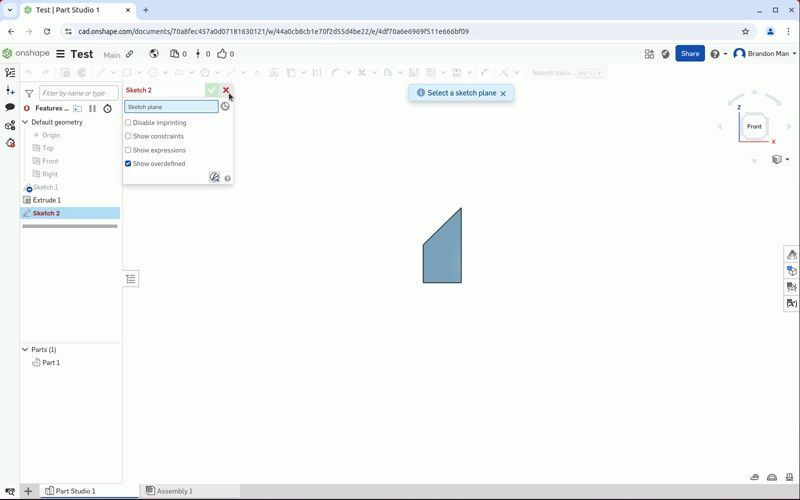
mouse_move(73, 163)
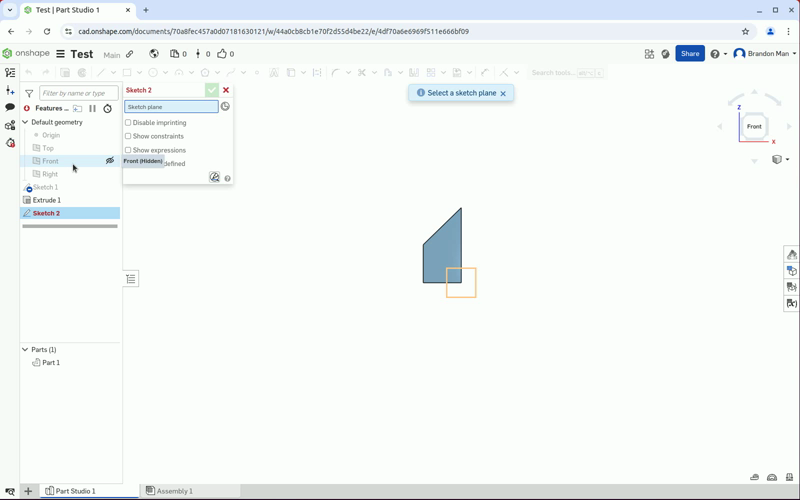
click(73, 163)
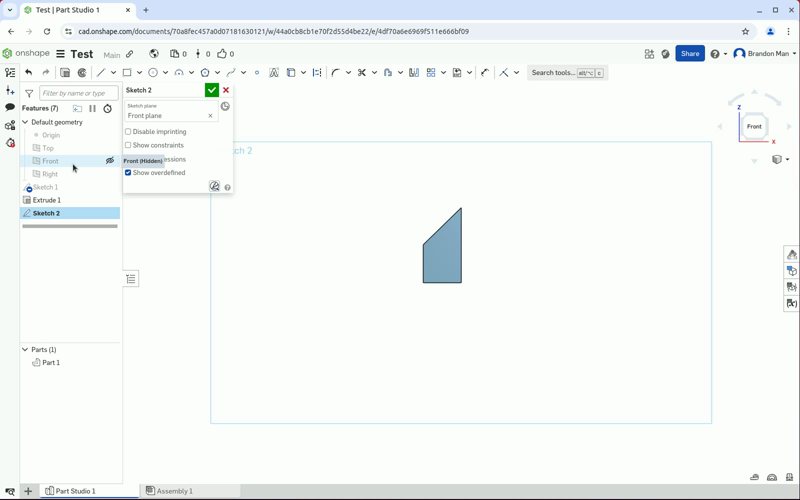
mouse_move(73, 352)
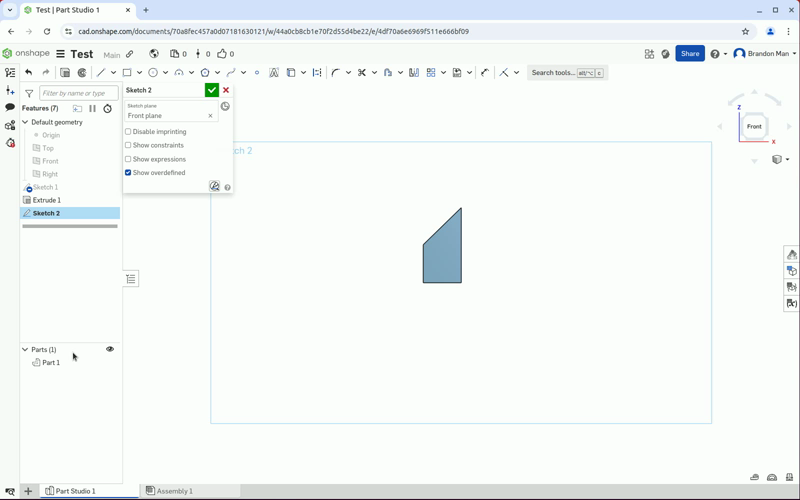
key(y)
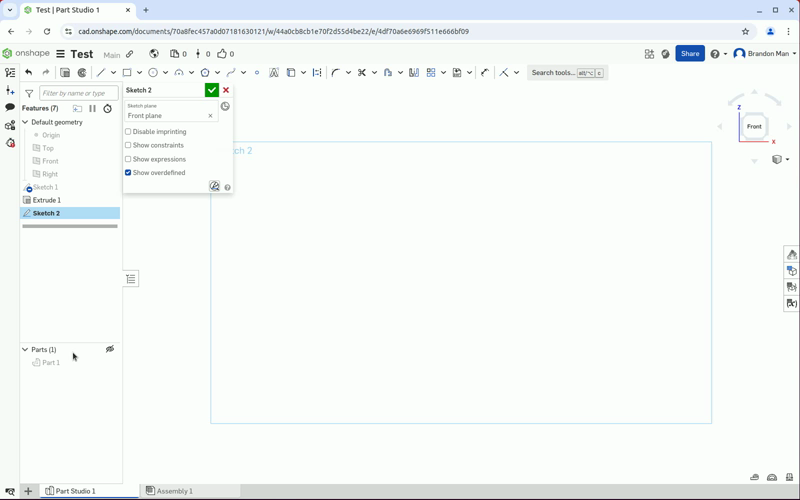
key(l)
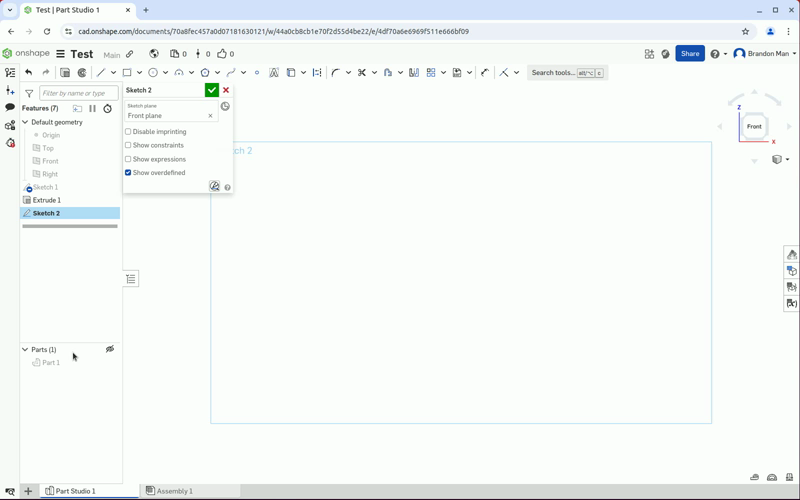
key_down(shift)
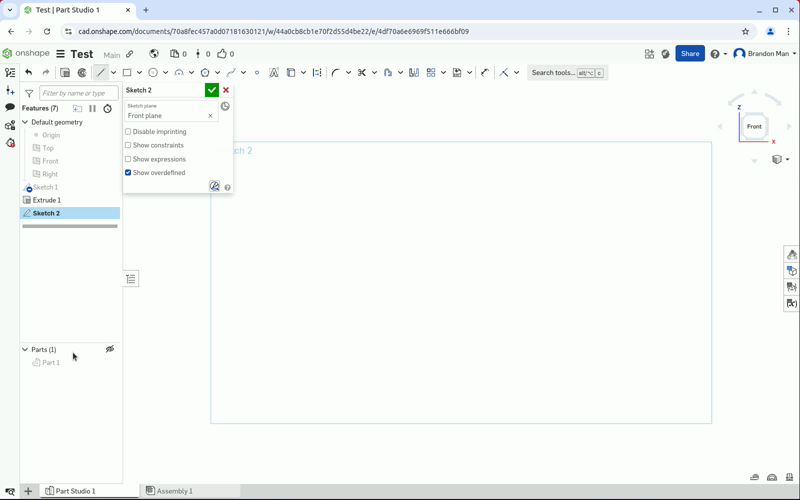
mouse_move(460, 282)
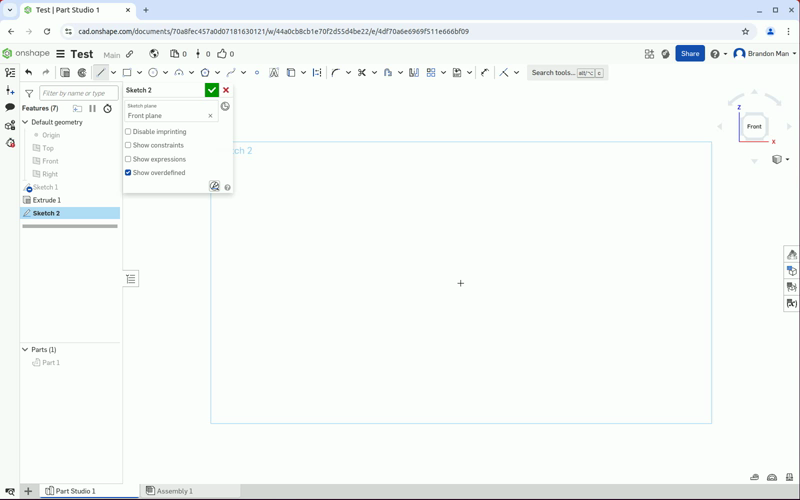
click(460, 282)
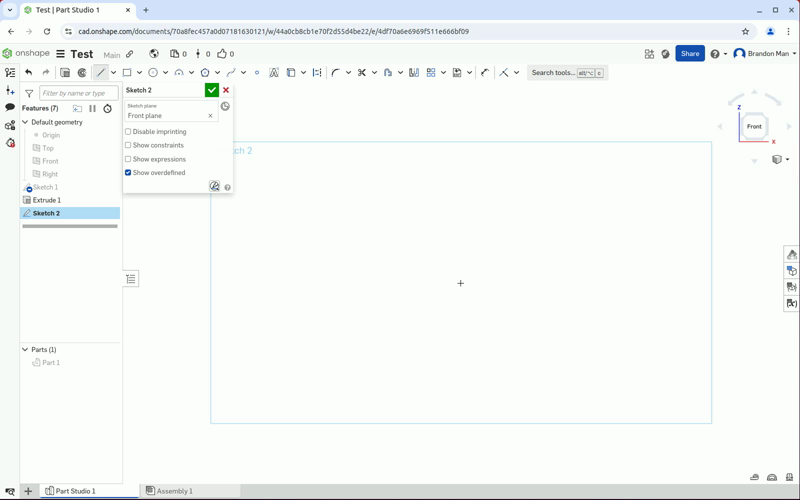
key_up(shift)
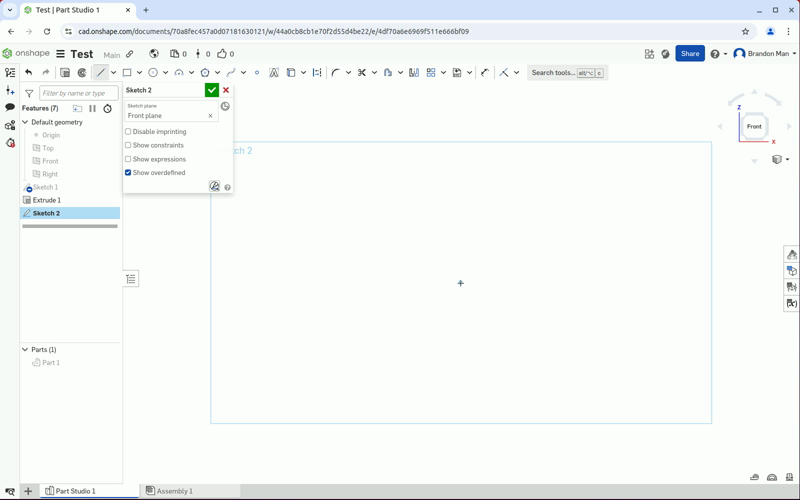
key_down(shift)
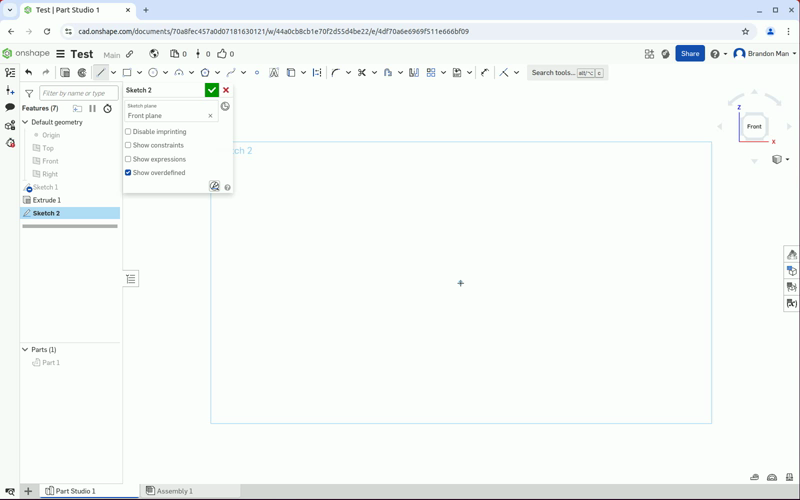
mouse_move(490, 282)
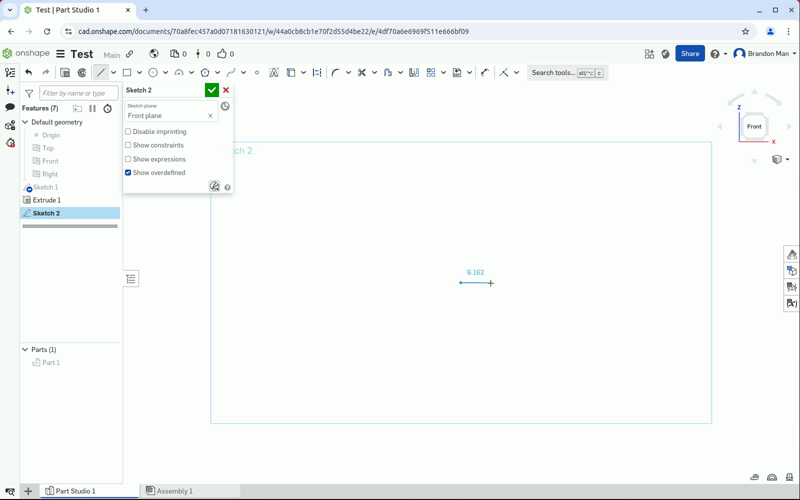
mouse_move(498, 282)
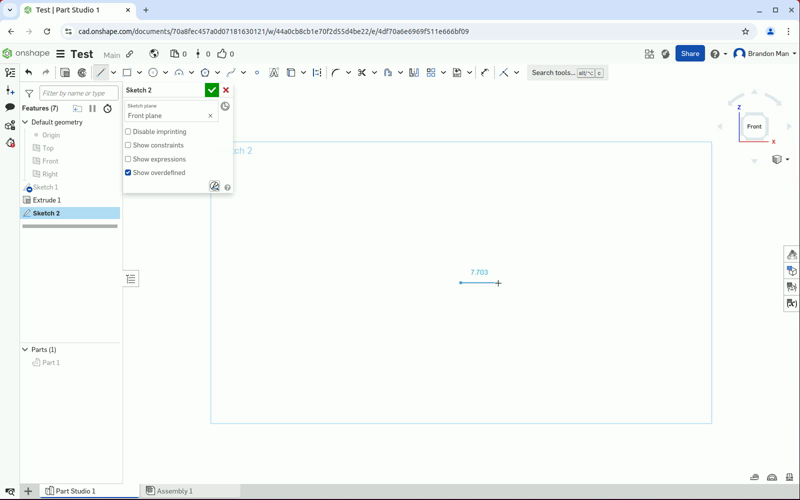
click(498, 282)
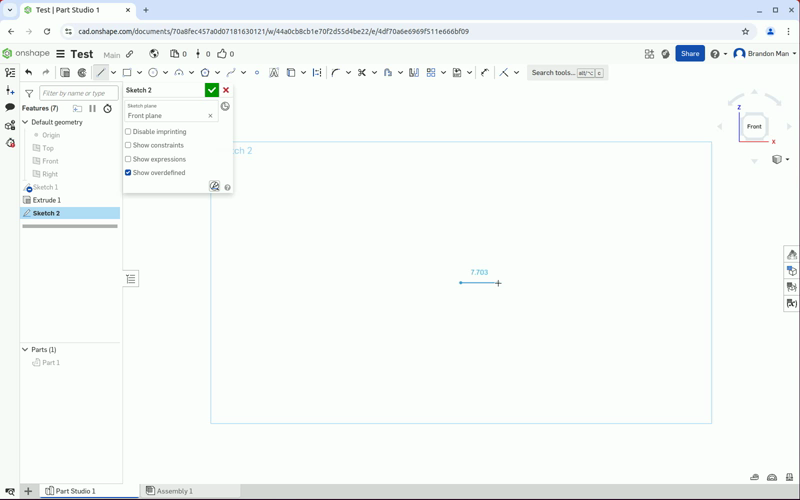
key_up(shift)
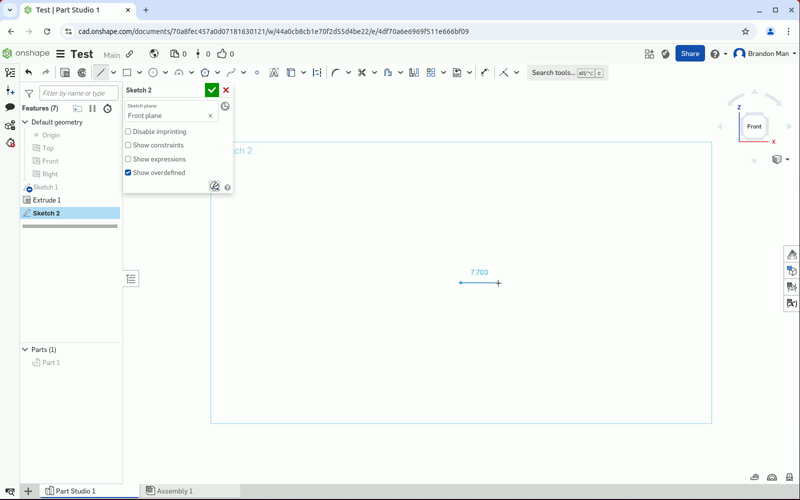
key_down(shift)
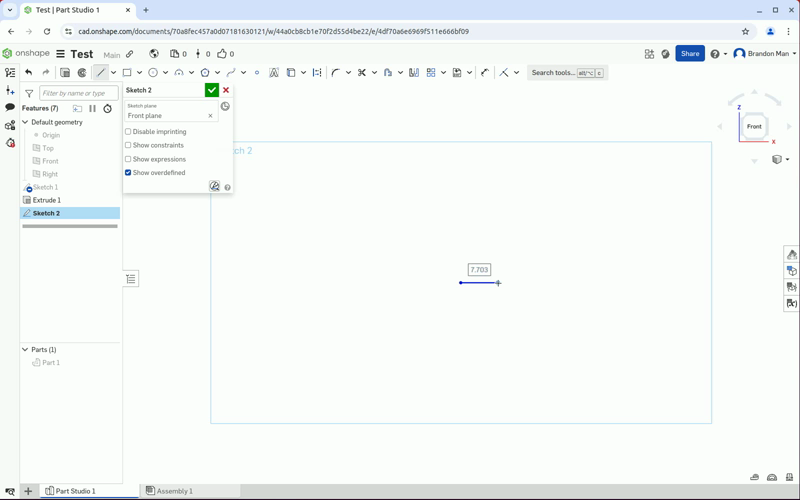
mouse_move(528, 282)
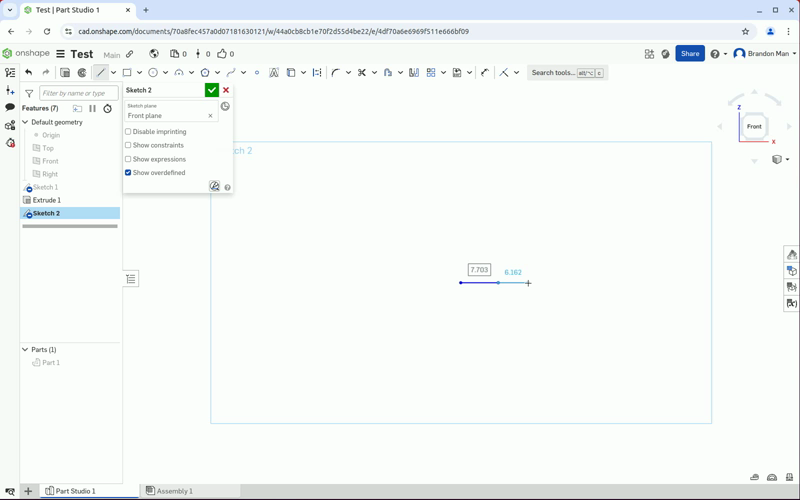
mouse_move(498, 244)
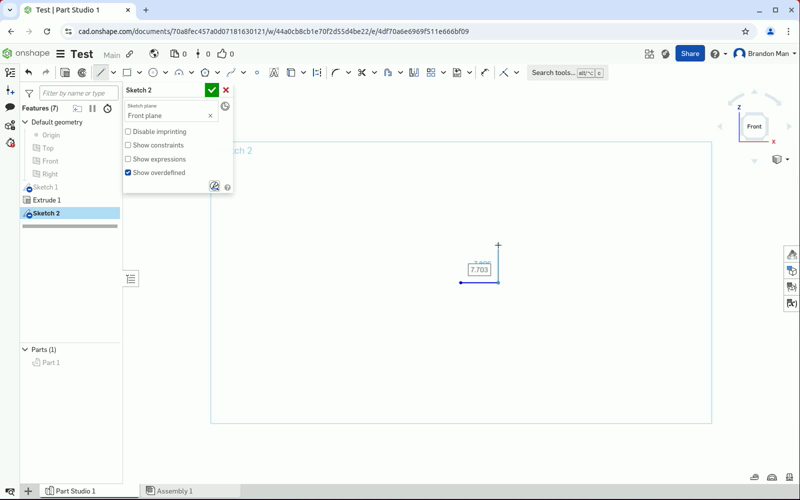
click(498, 244)
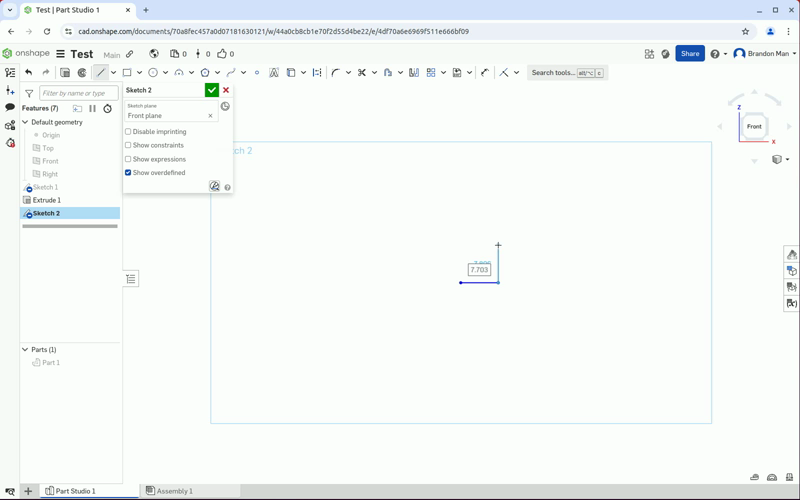
key_up(shift)
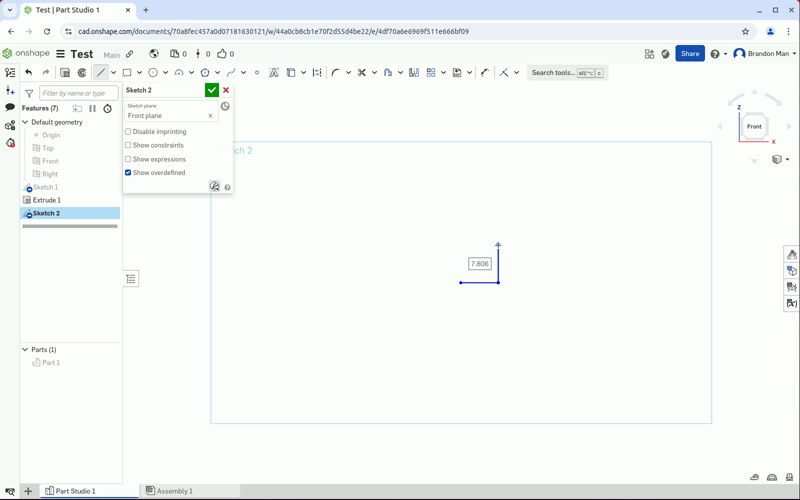
key_down(shift)
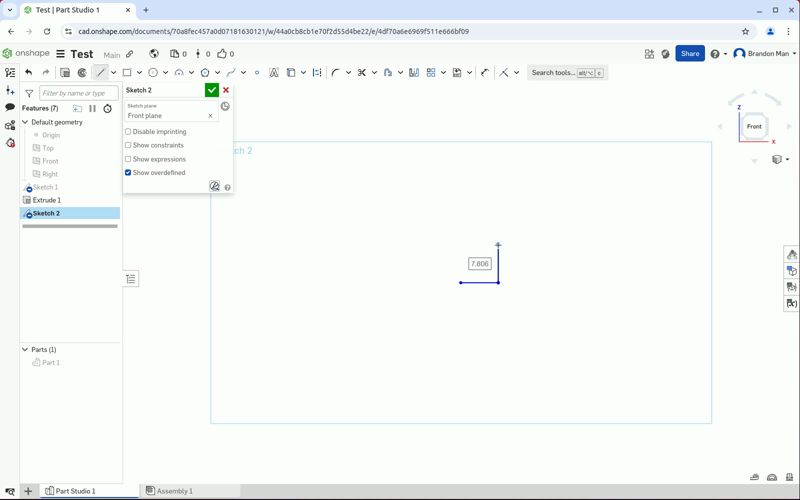
mouse_move(528, 244)
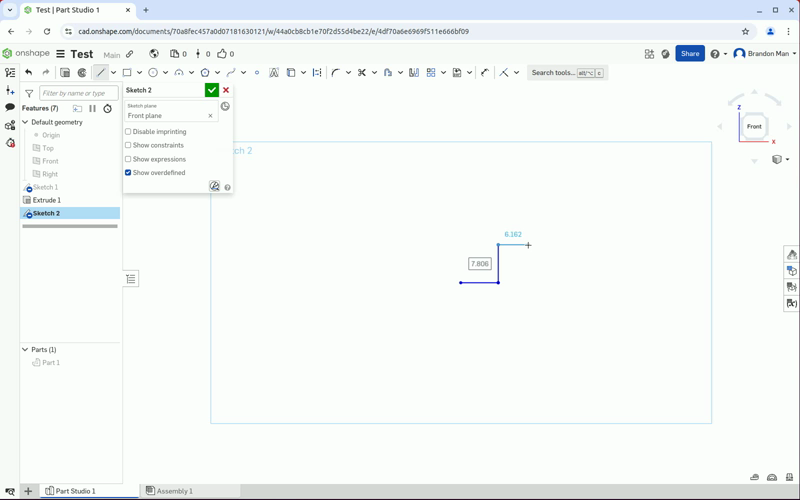
mouse_move(460, 207)
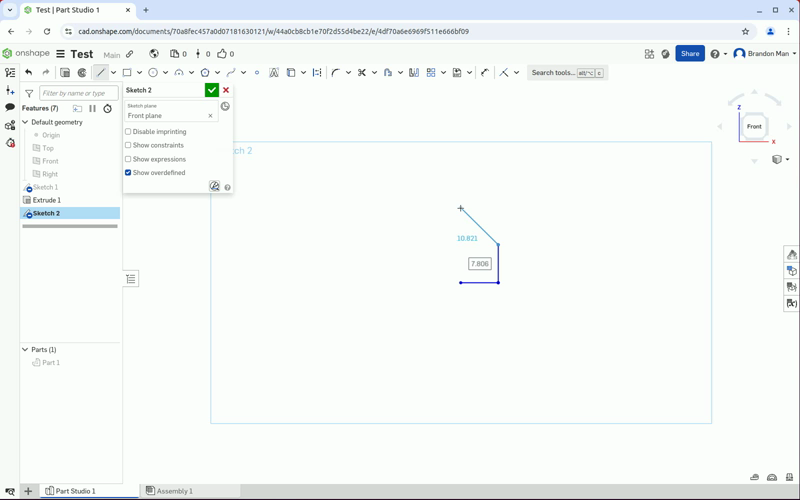
click(460, 207)
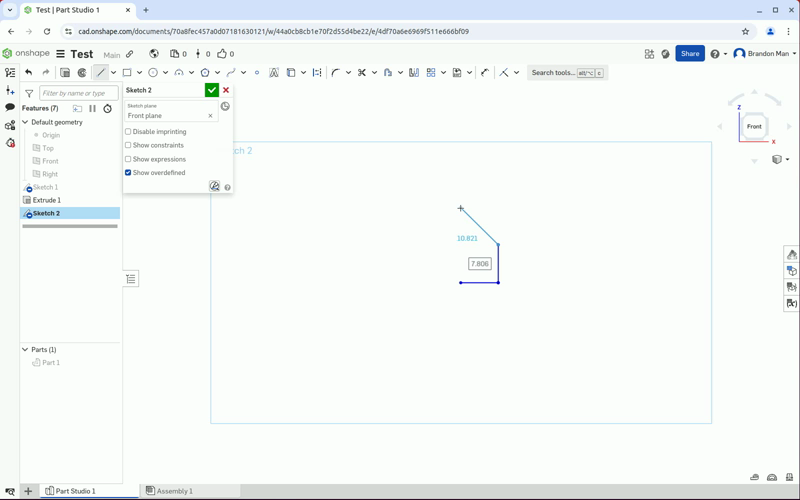
key_up(shift)
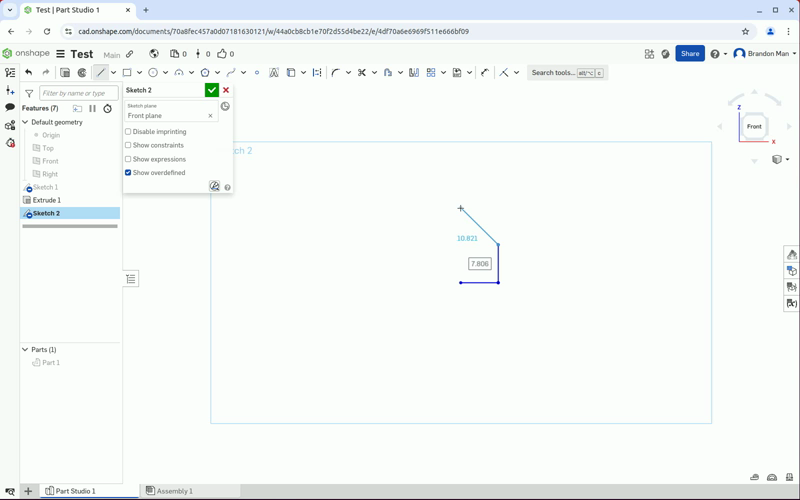
key_down(shift)
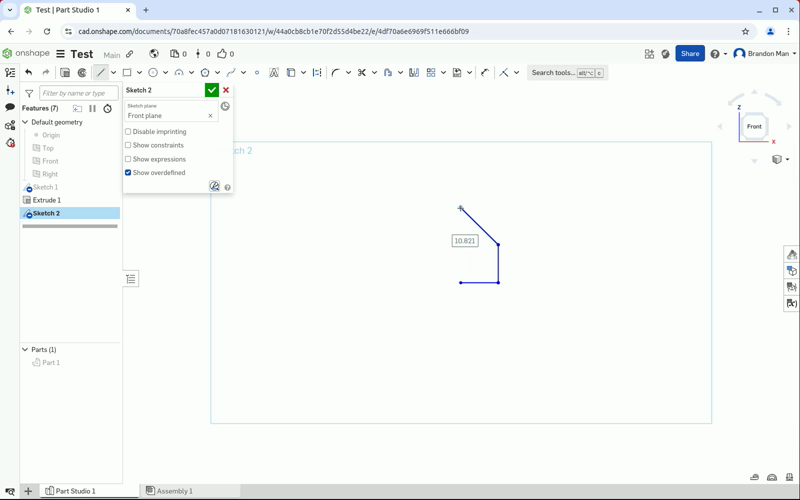
mouse_move(460, 282)
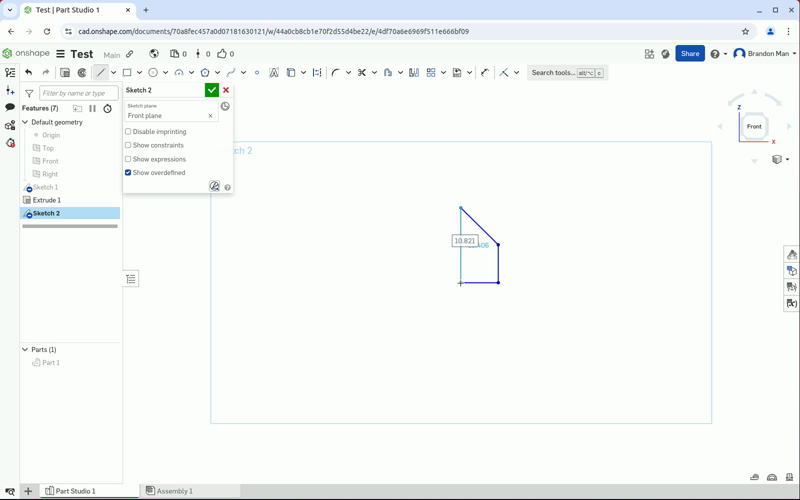
key_up(shift)
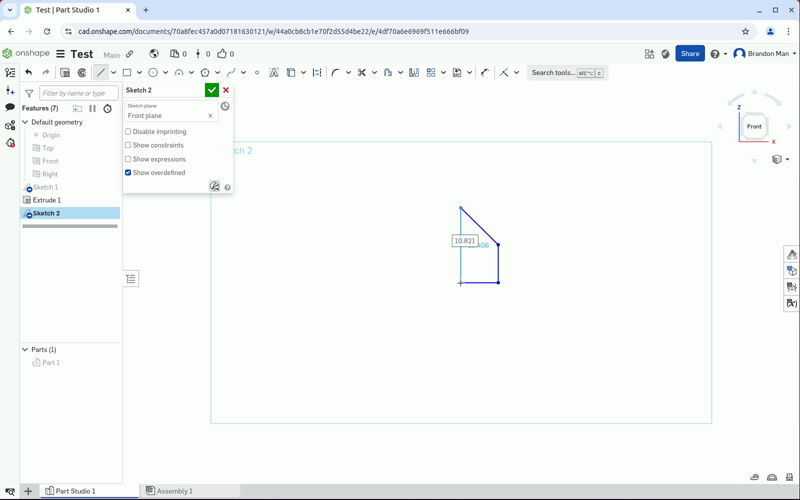
click(460, 282)
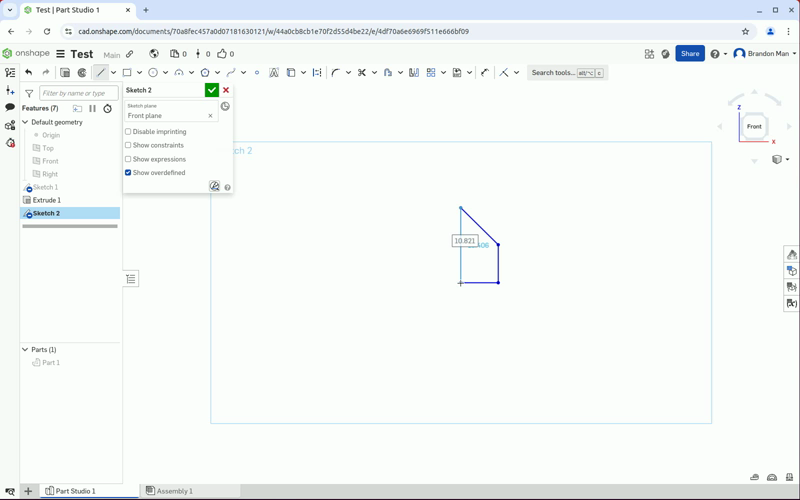
key(esc)
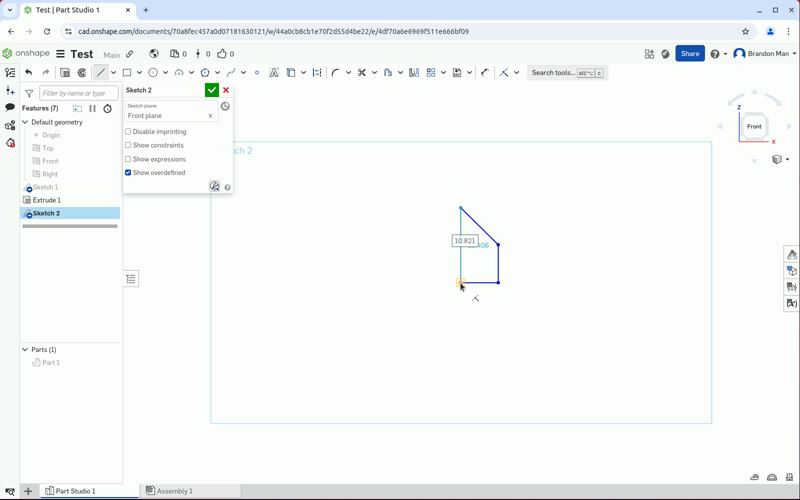
mouse_move(490, 267)
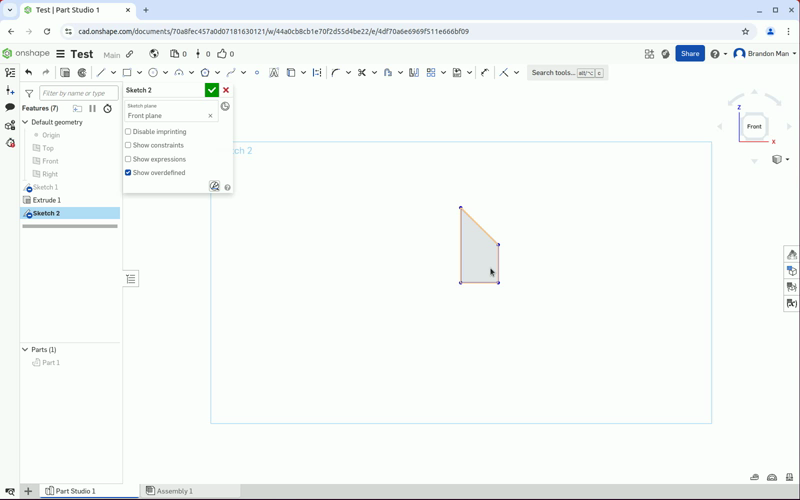
click(490, 267)
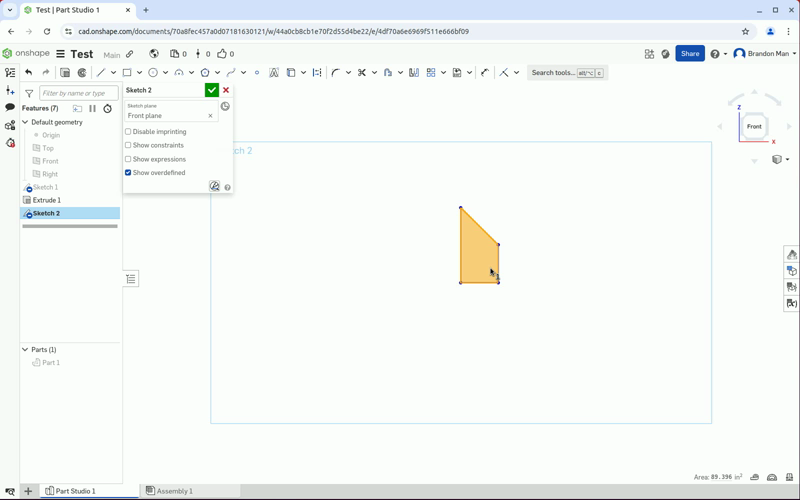
mouse_move(73, 352)
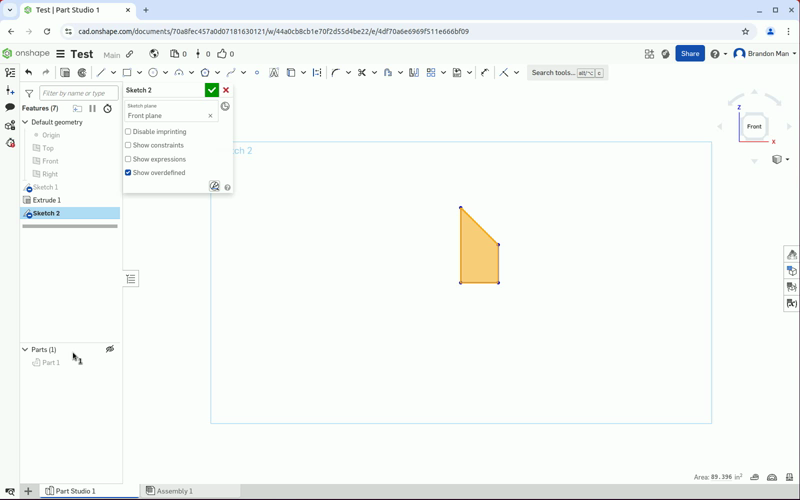
key(shift+y)
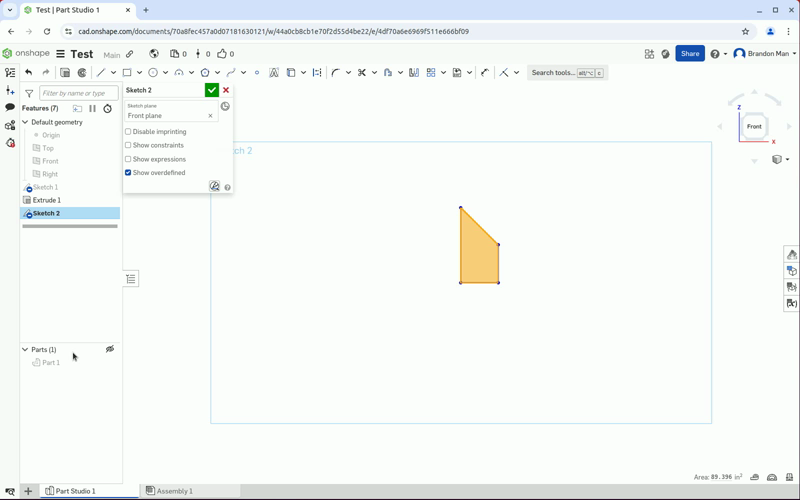
key(shift+e)
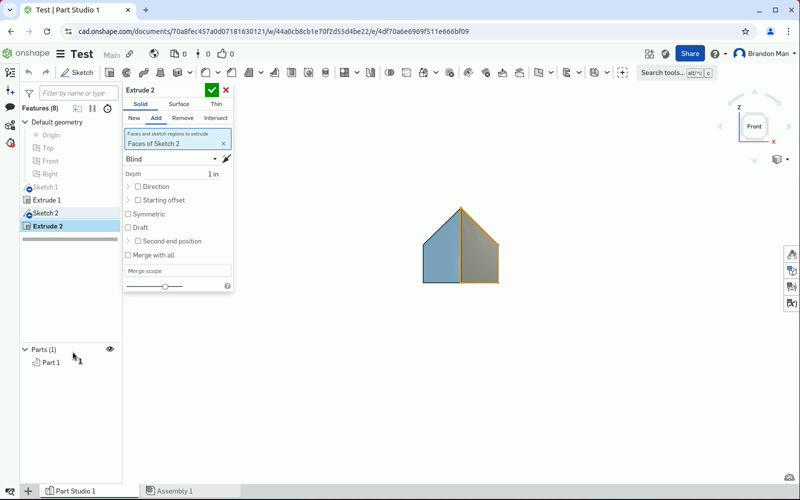
mouse_move(143, 106)
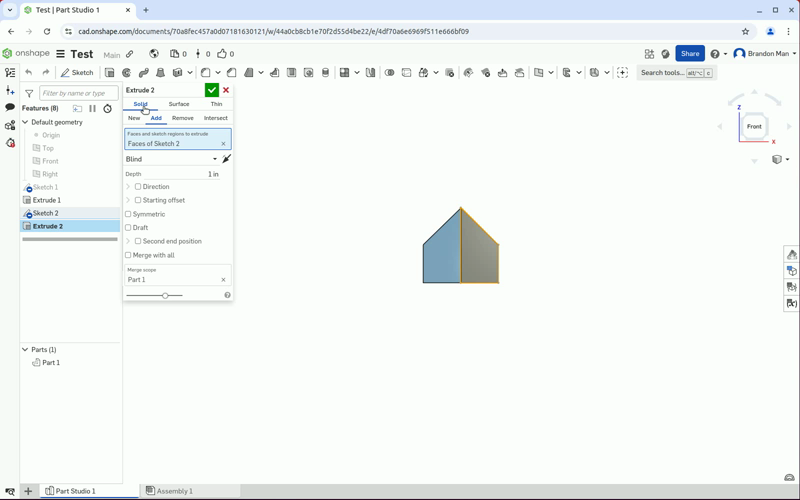
click(143, 106)
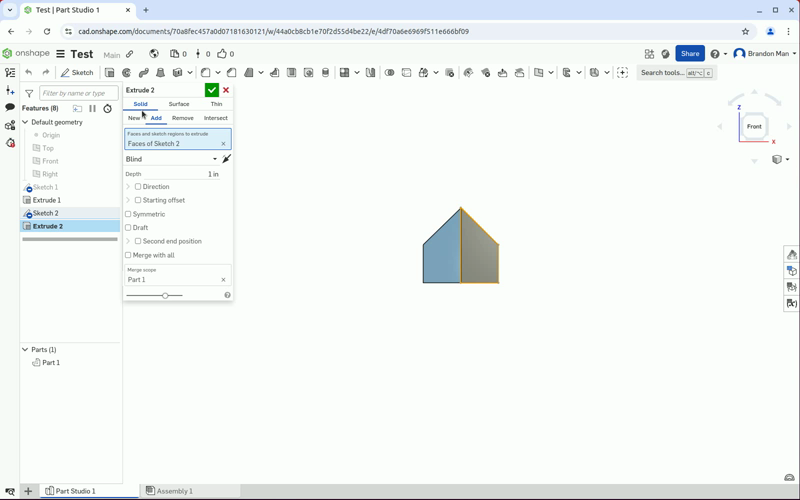
mouse_move(137, 120)
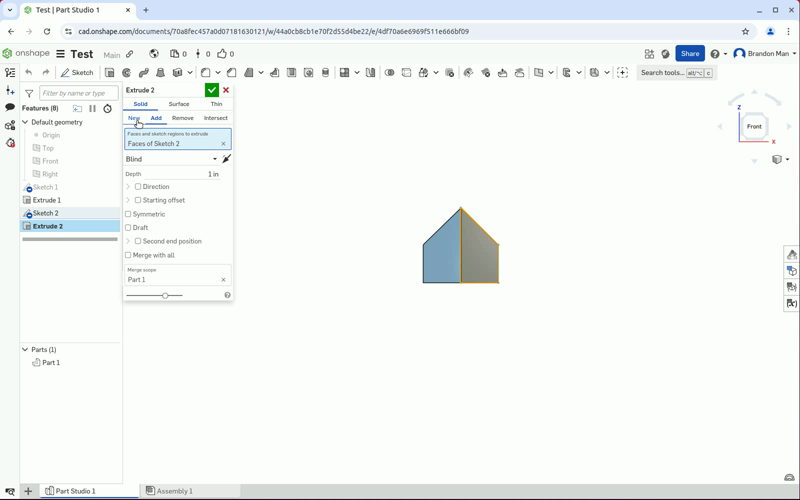
click(137, 120)
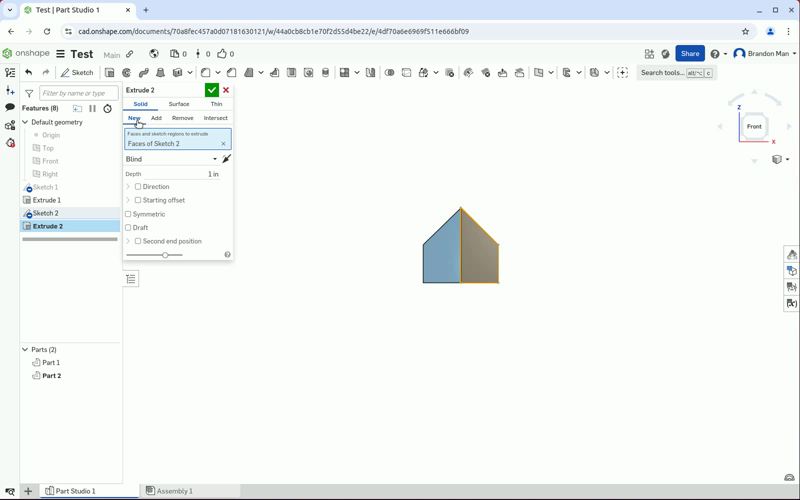
key(tab, 4)
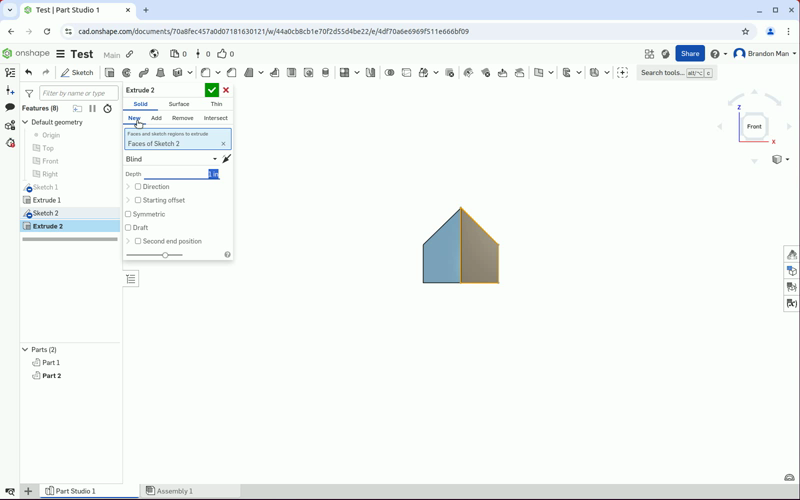
text(23.108)
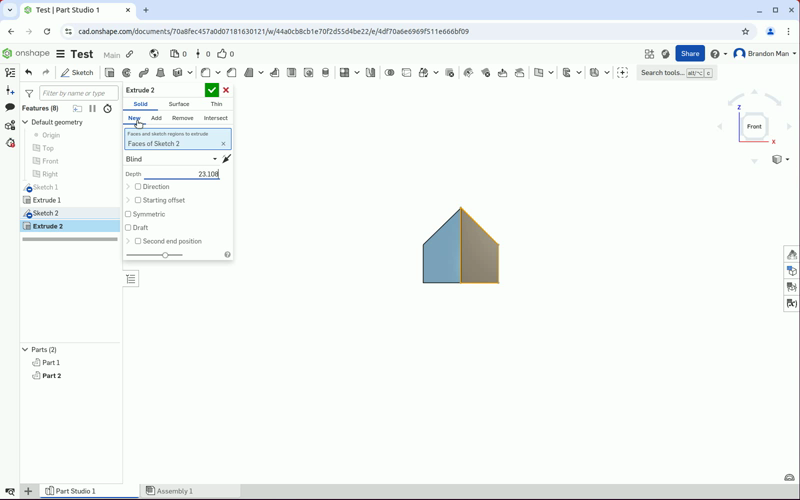
key(enter)
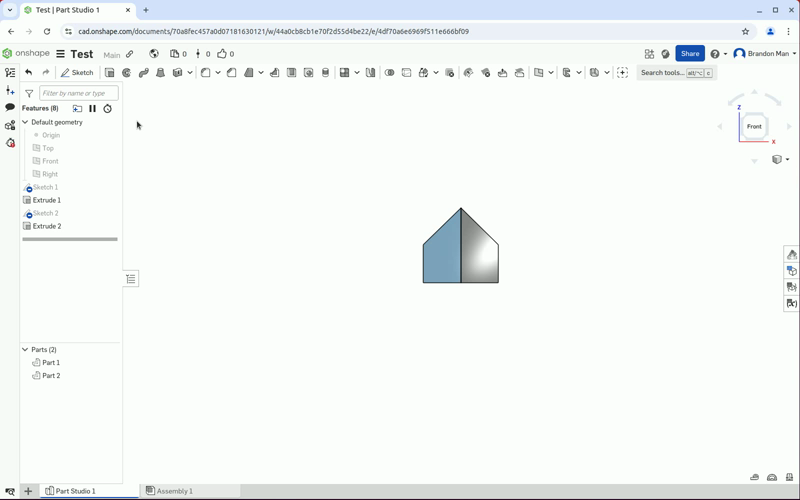
key(shift+h)
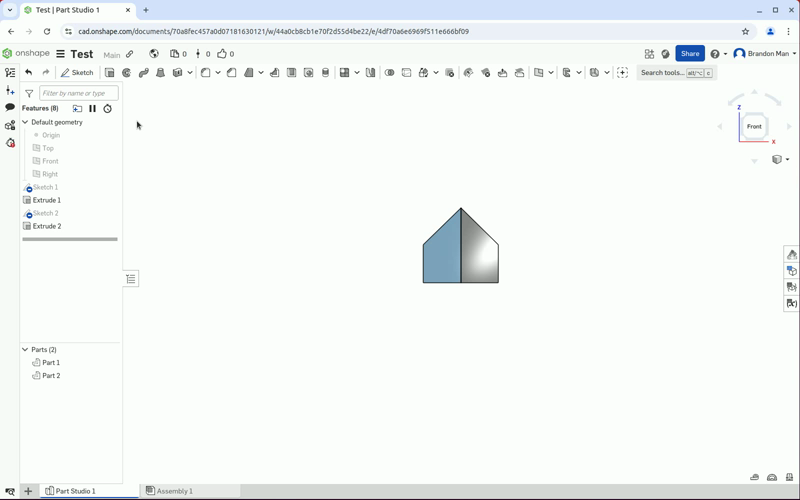
key(shift+h)
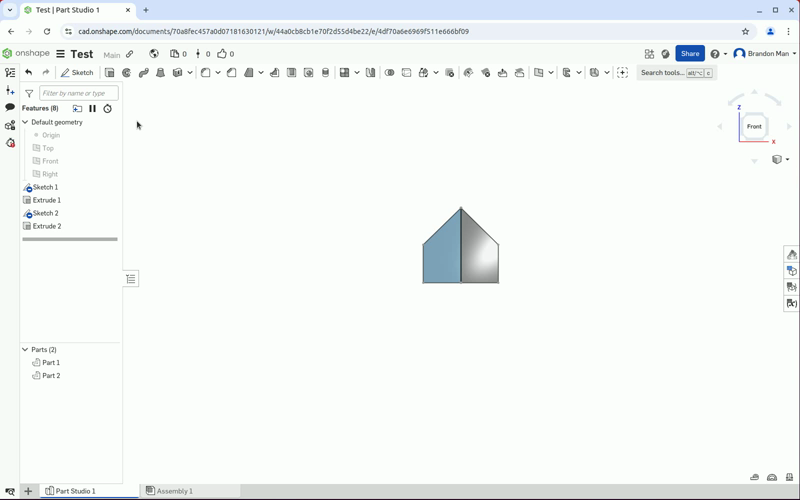
key(shift+7)
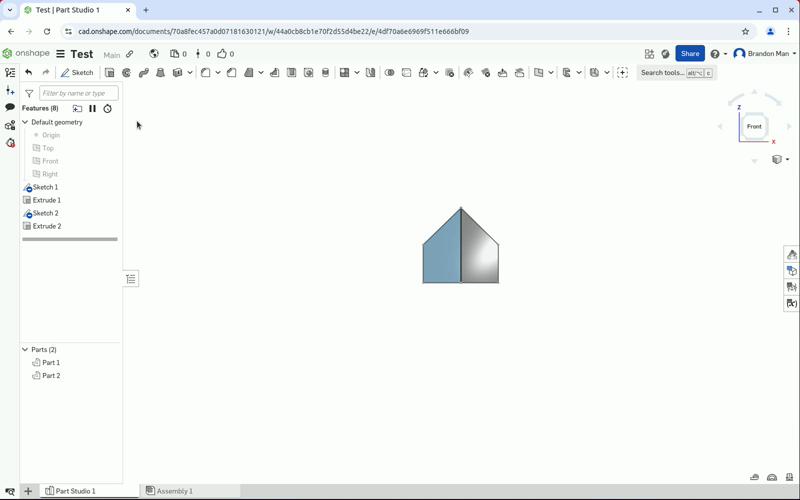
key(left, 2)
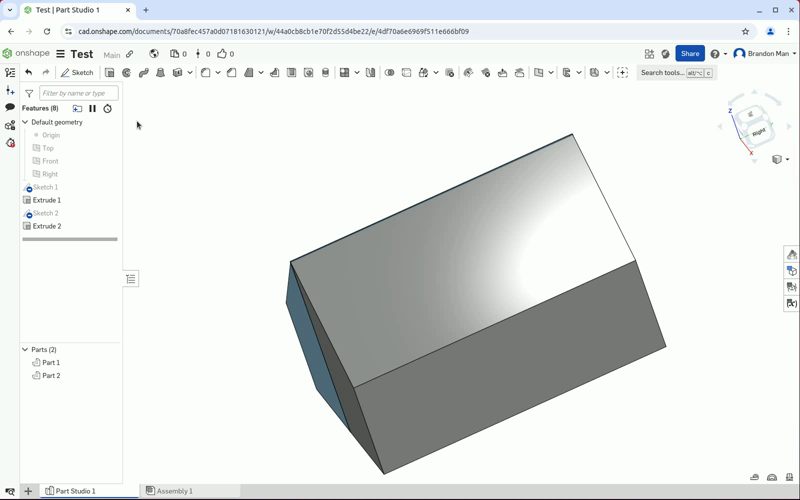
key(down, 2)
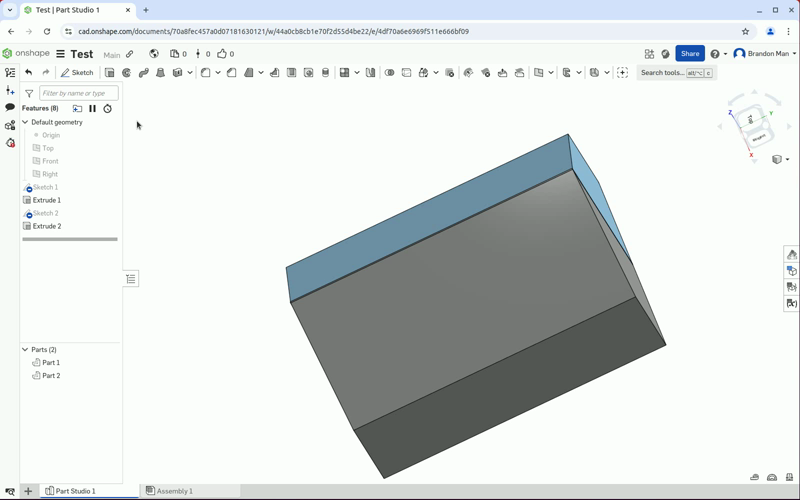
key(up, 2)
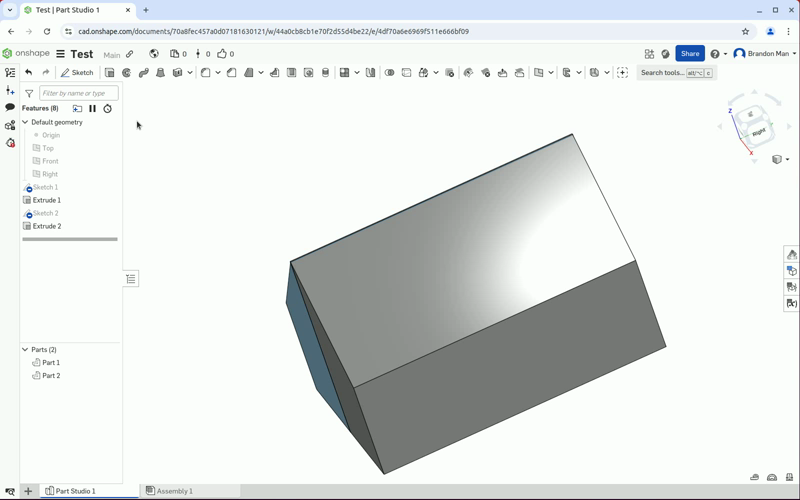
key(right, 2)
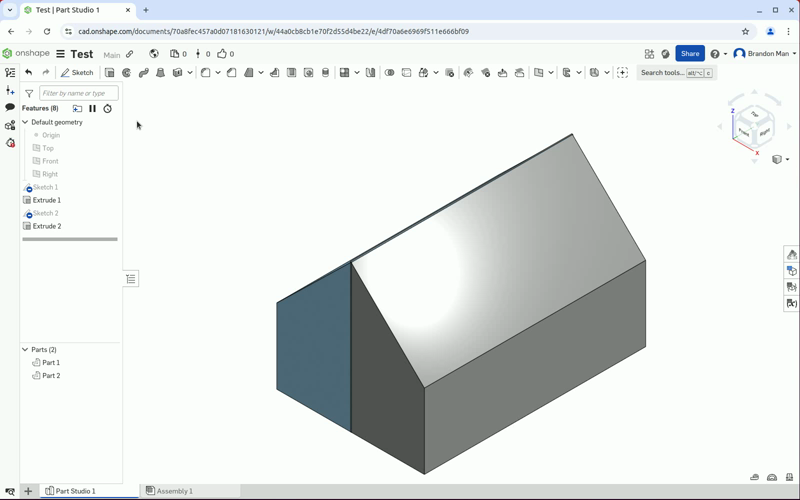
mouse_move(73, 189)
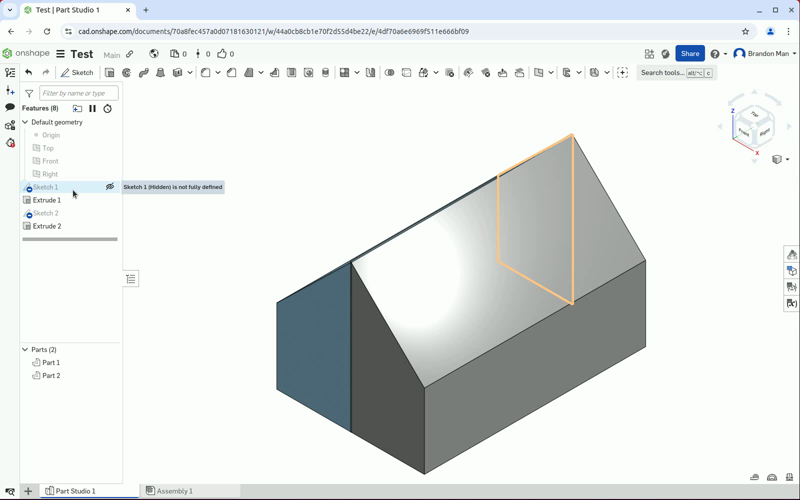
click(73, 189)